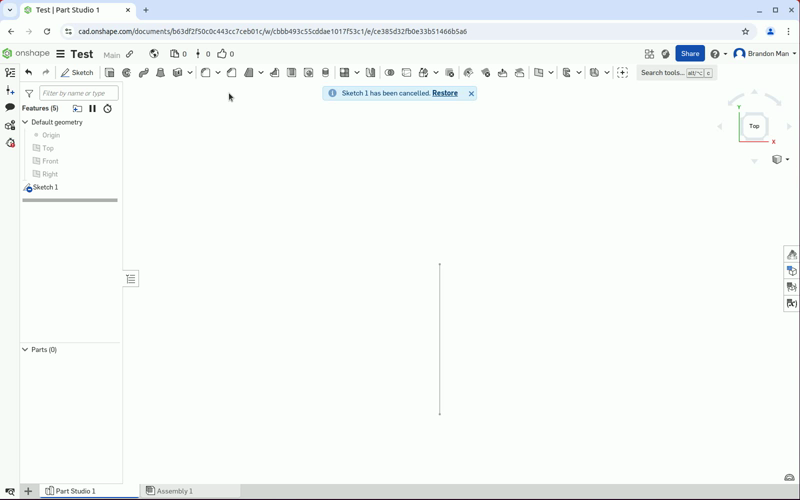
key(shift+h)
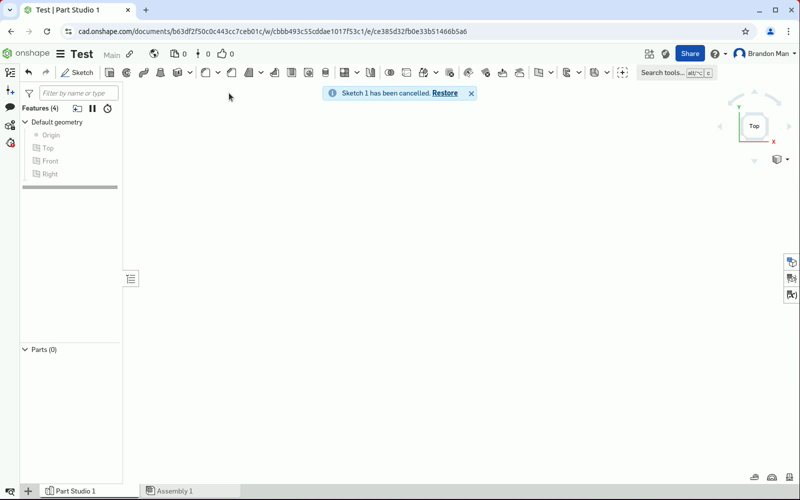
mouse_move(73, 352)
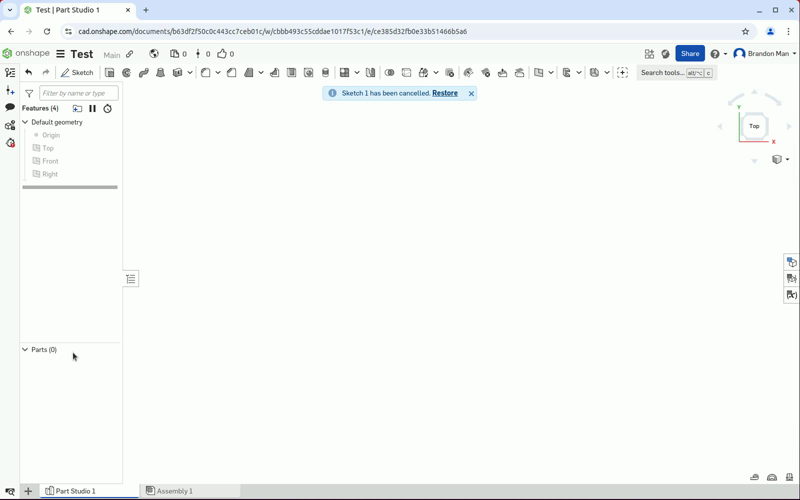
key(y)
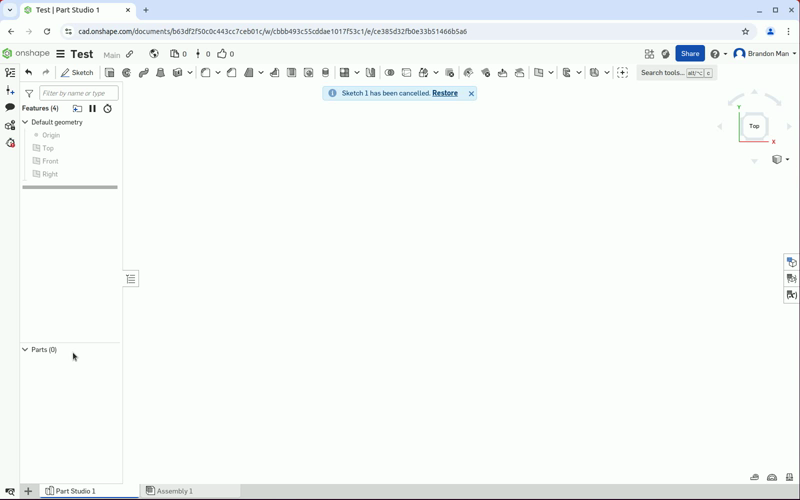
key(shift+p)
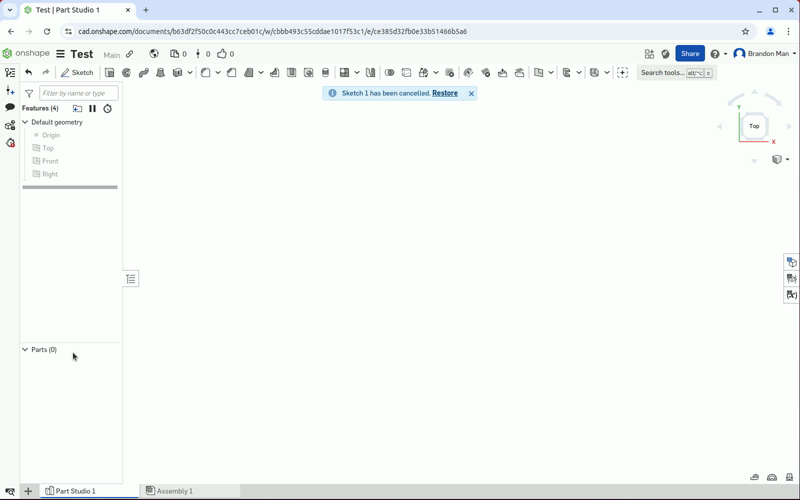
key(space)
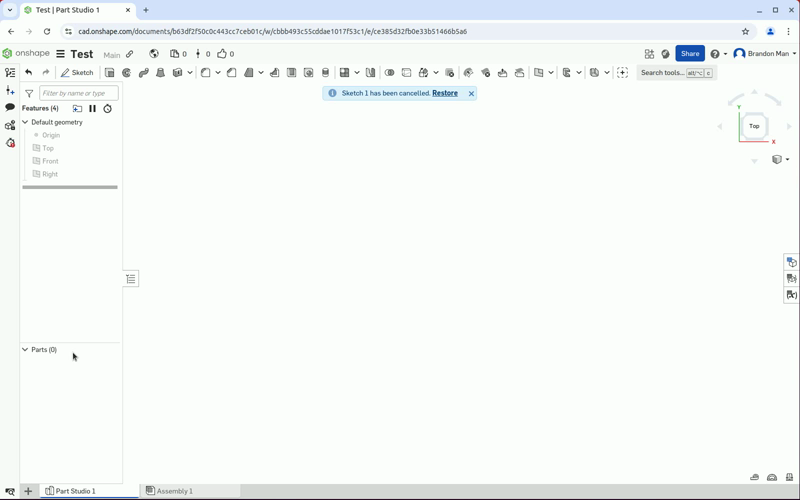
key_down(shift)
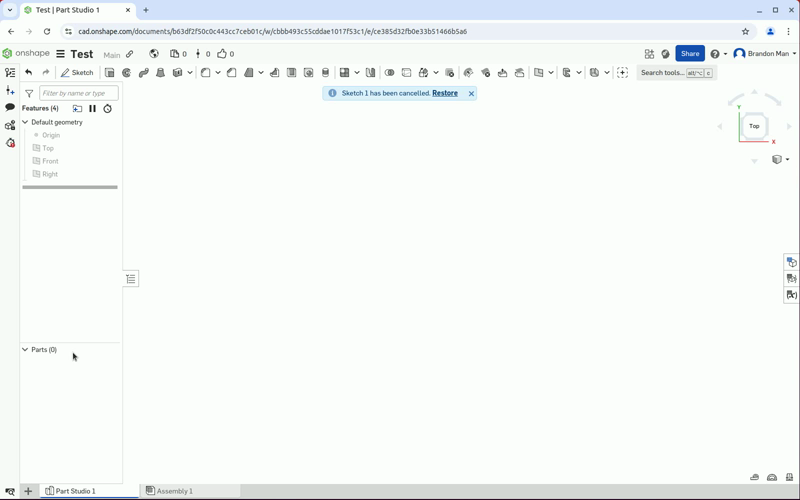
key(up)
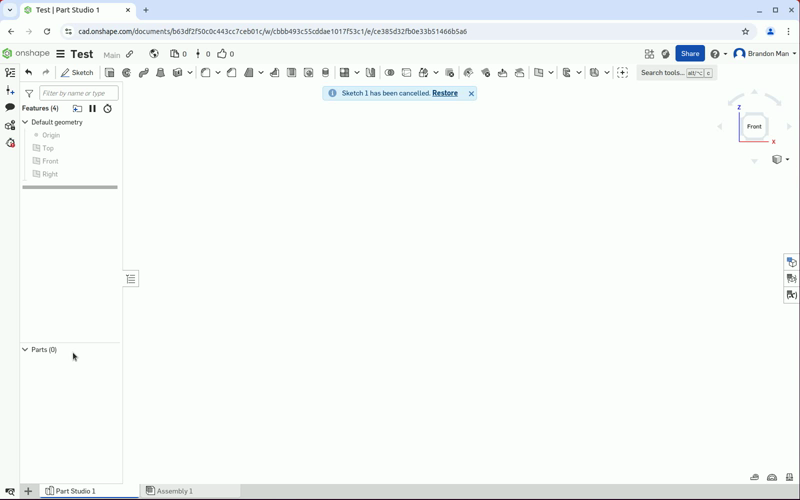
key_up(shift)
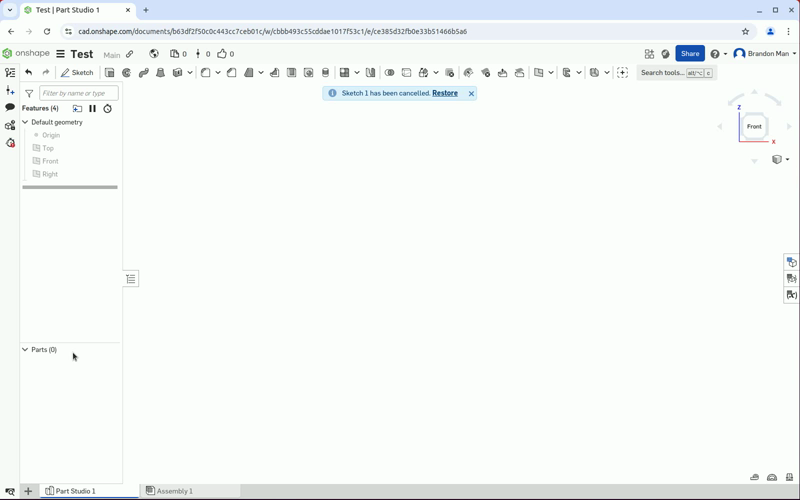
key(space)
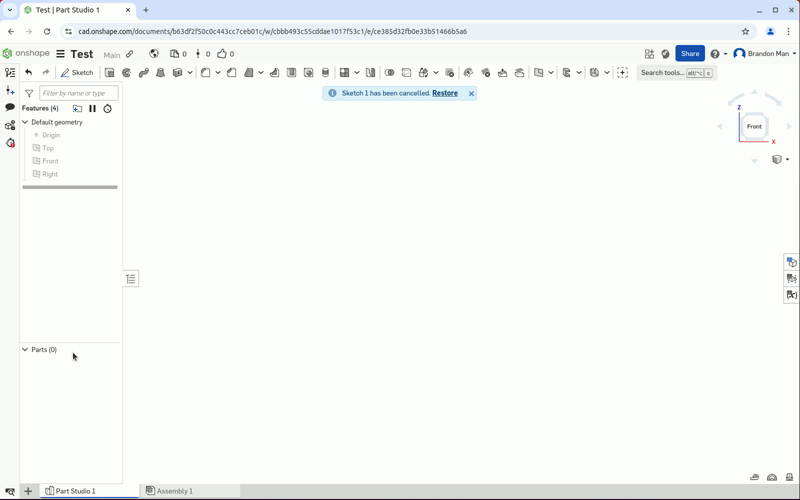
key_down(shift)
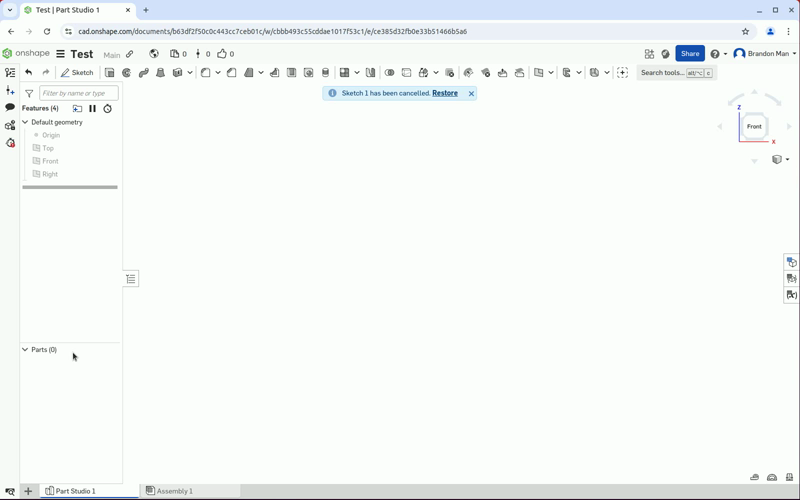
key(left)
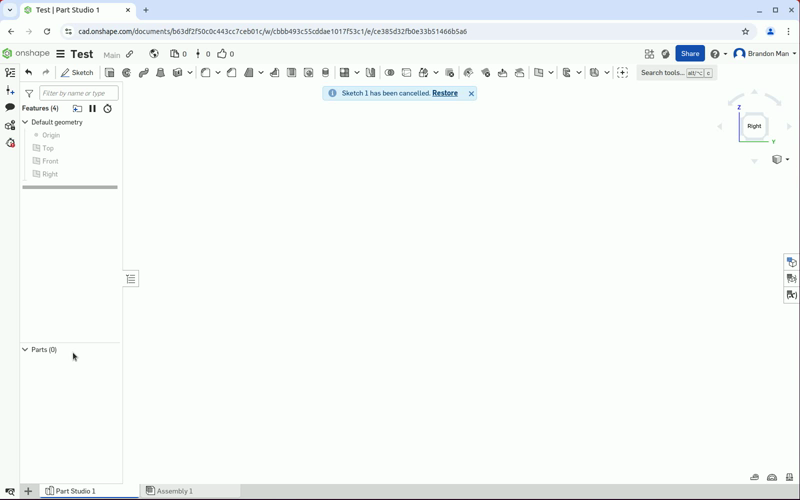
key_up(shift)
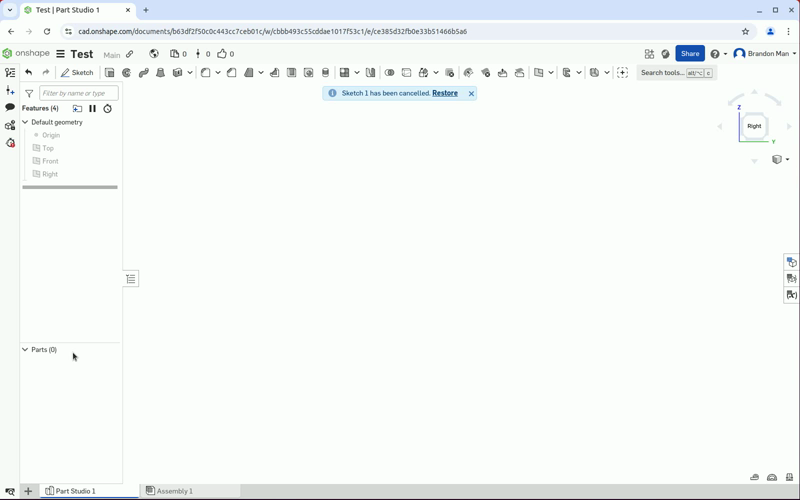
mouse_move(73, 352)
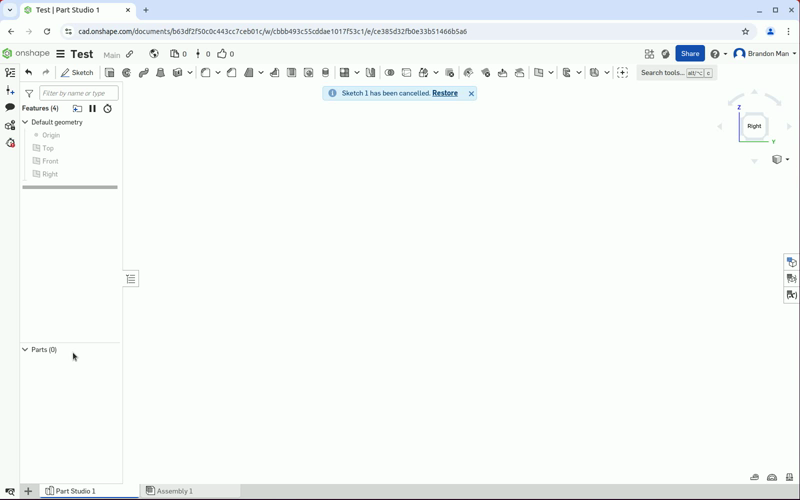
key(shift+y)
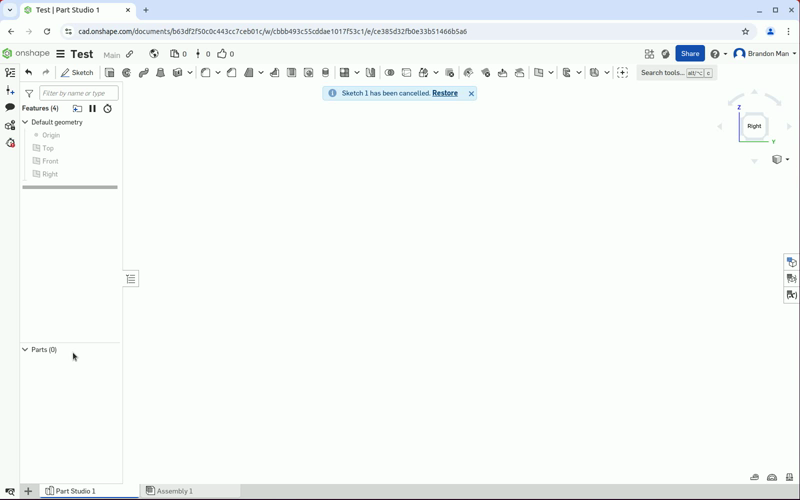
key(shift+s)
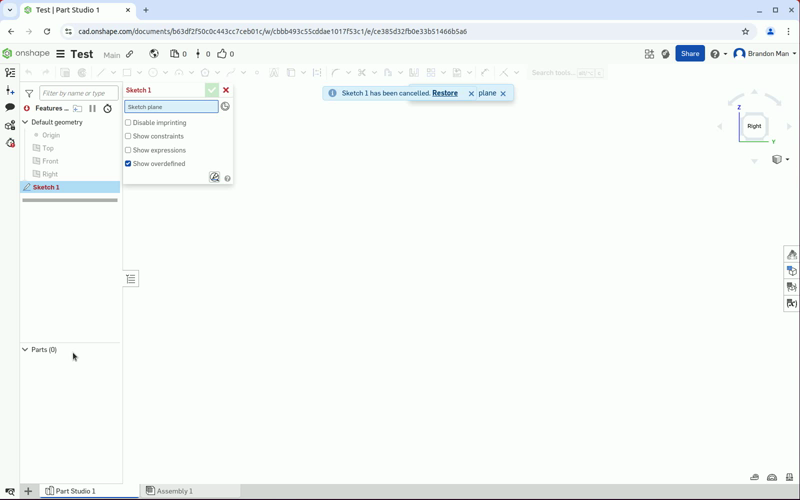
mouse_move(73, 176)
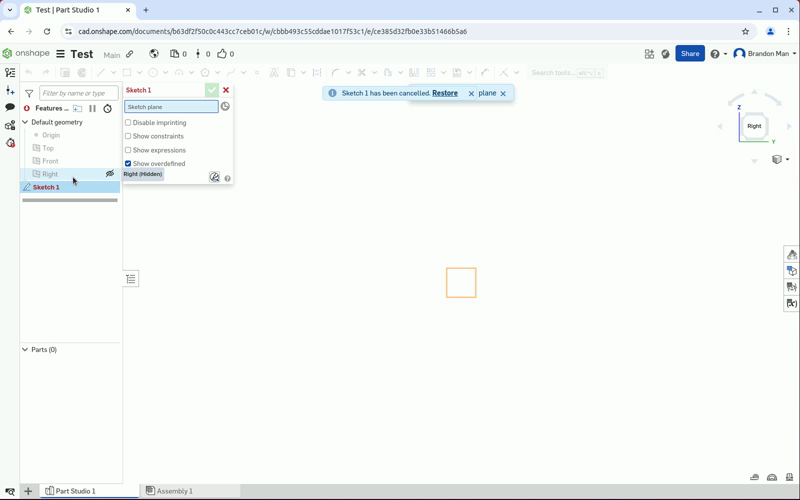
click(73, 176)
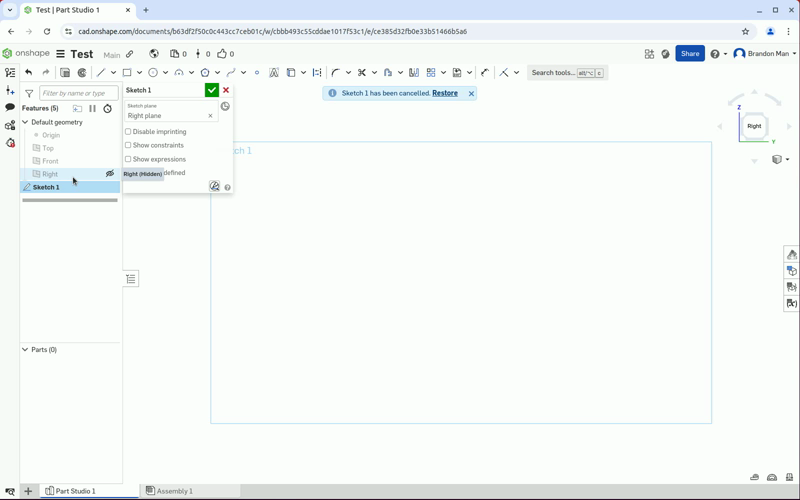
mouse_move(73, 352)
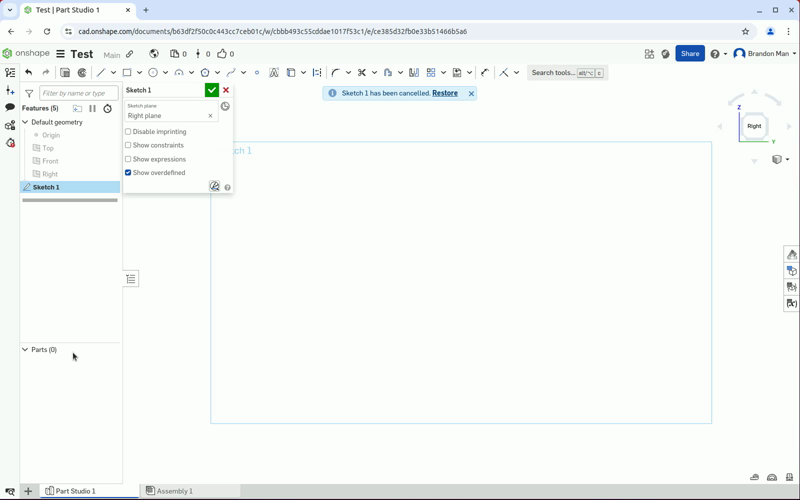
key(y)
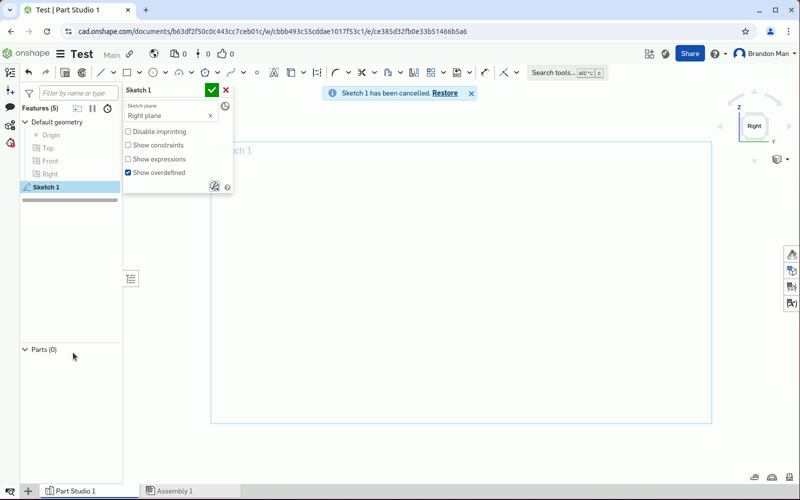
key(l)
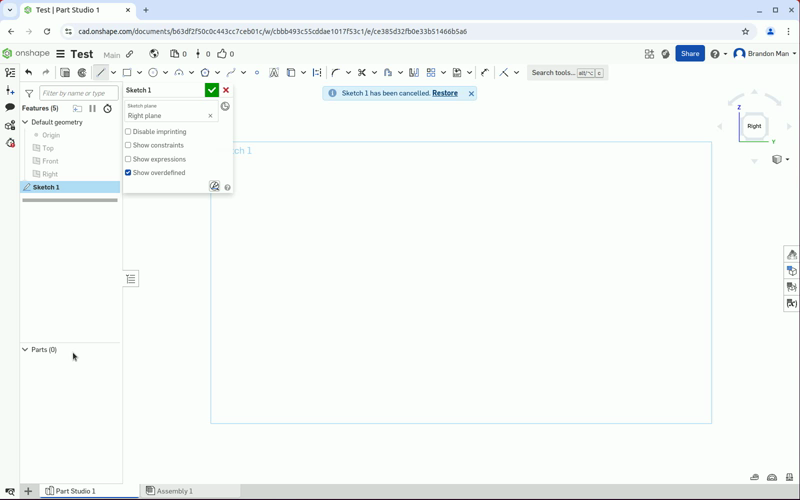
key_down(shift)
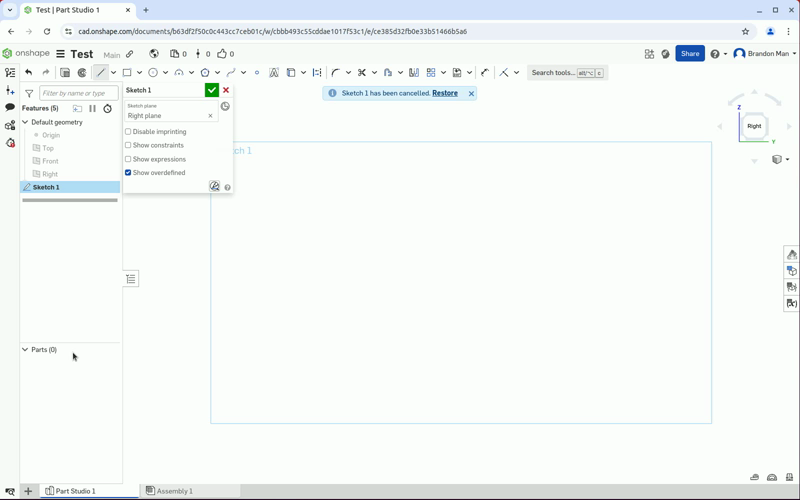
mouse_move(393, 314)
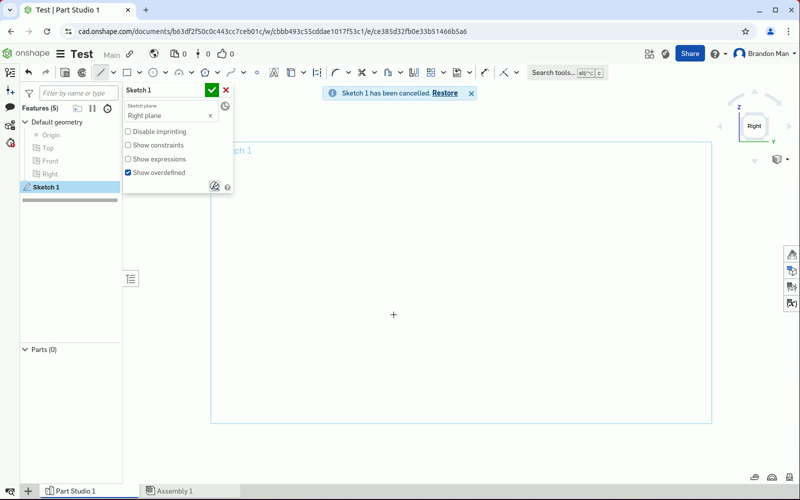
click(393, 314)
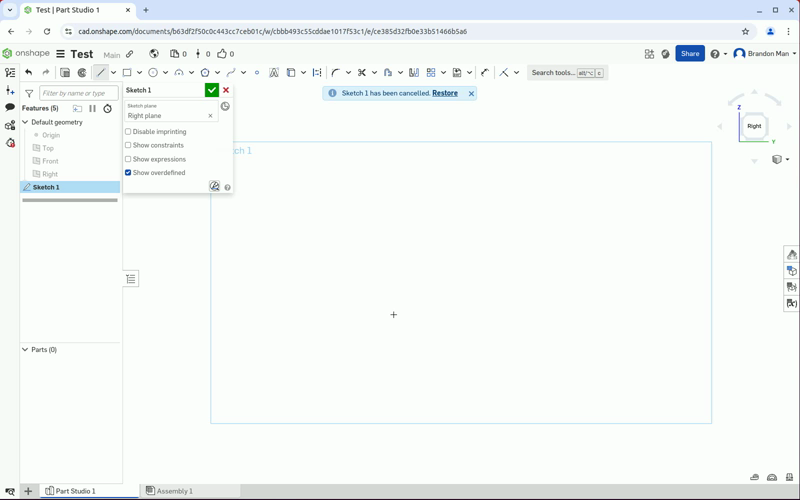
key_up(shift)
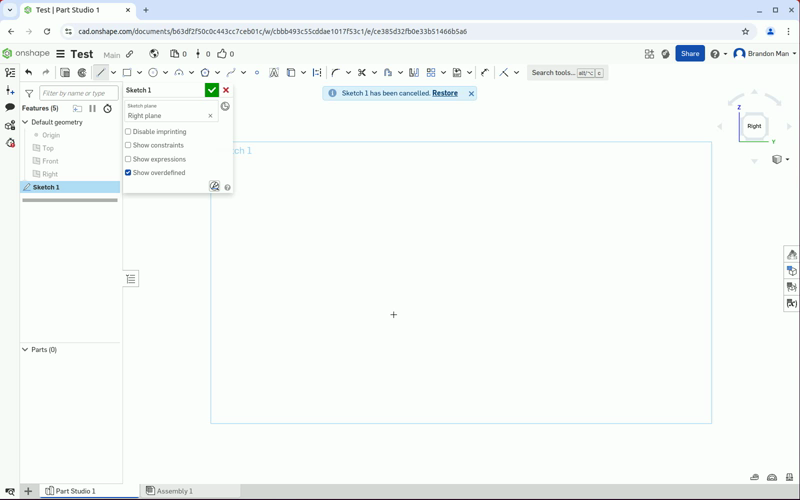
key_down(shift)
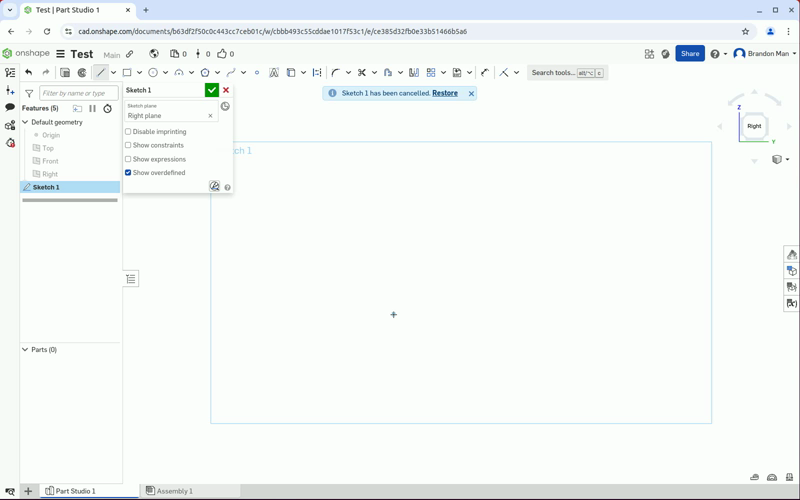
mouse_move(526, 314)
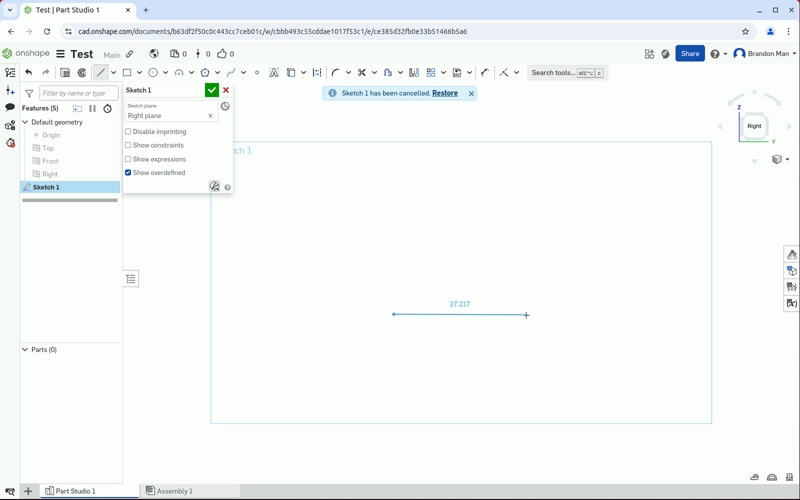
click(526, 314)
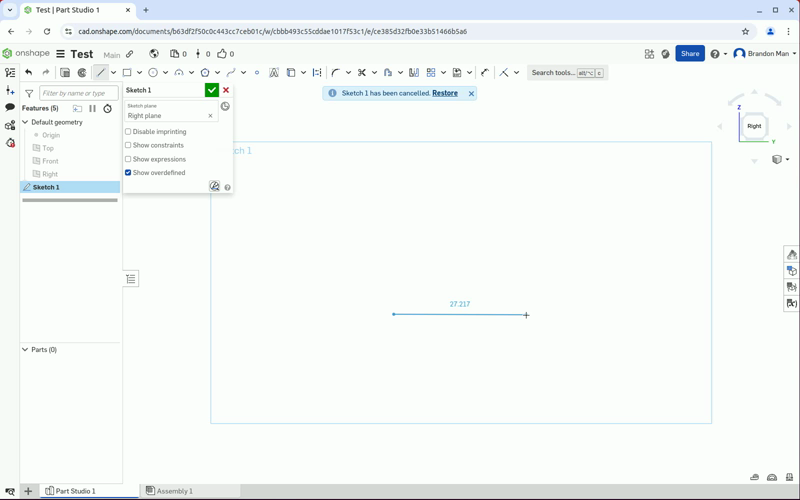
key_up(shift)
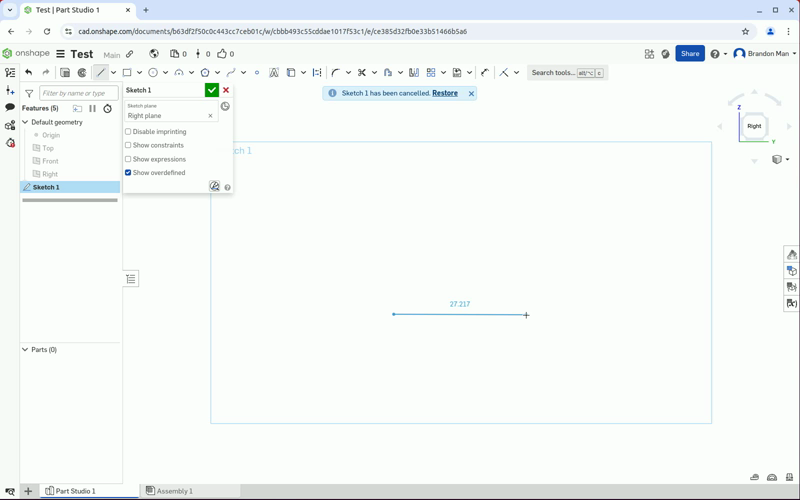
key_down(shift)
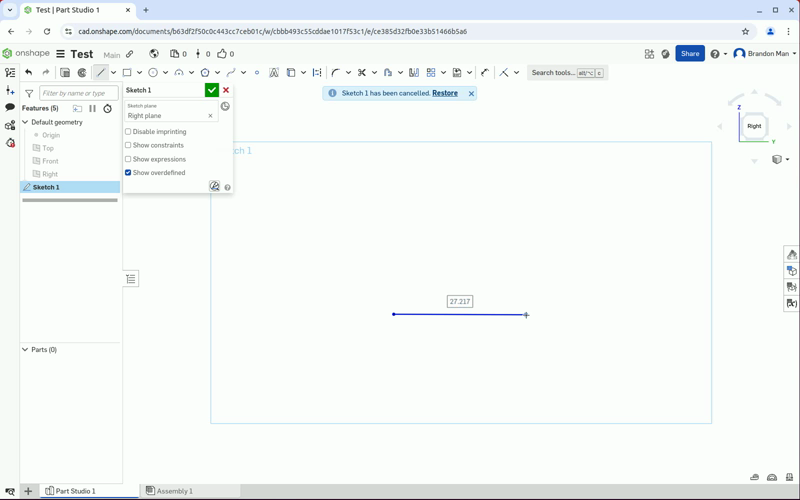
mouse_move(526, 252)
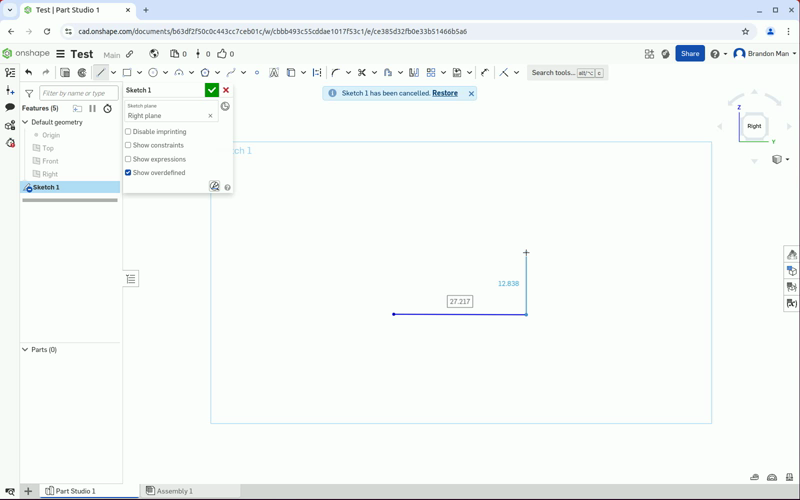
click(526, 252)
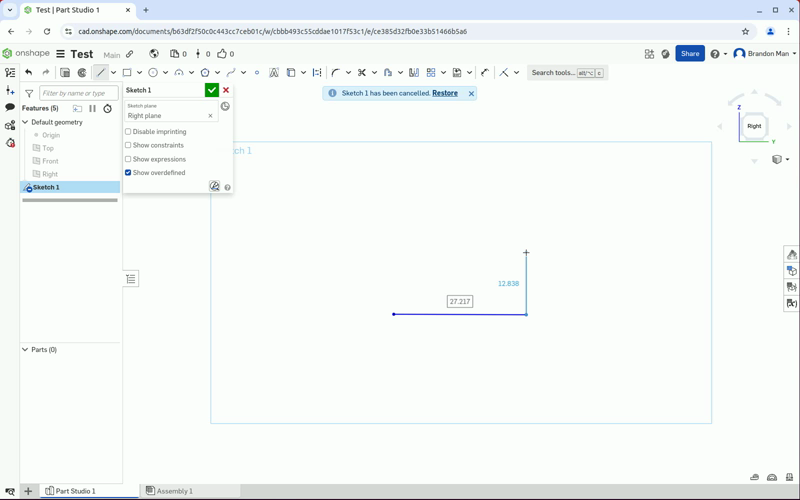
key_up(shift)
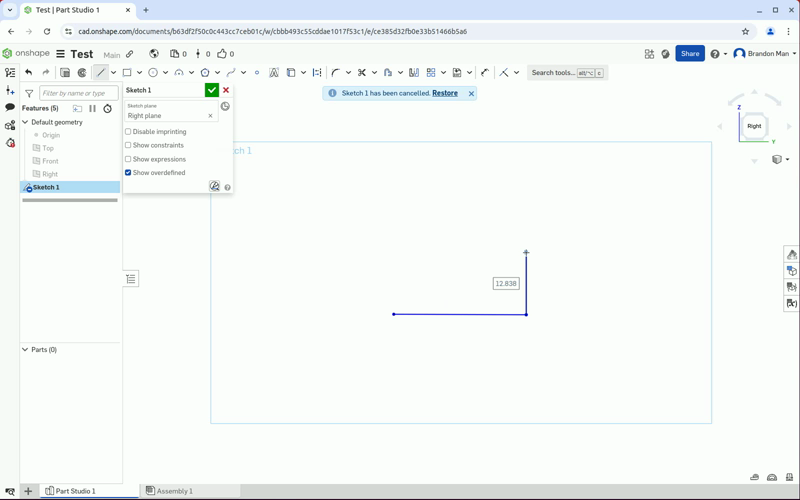
key_down(shift)
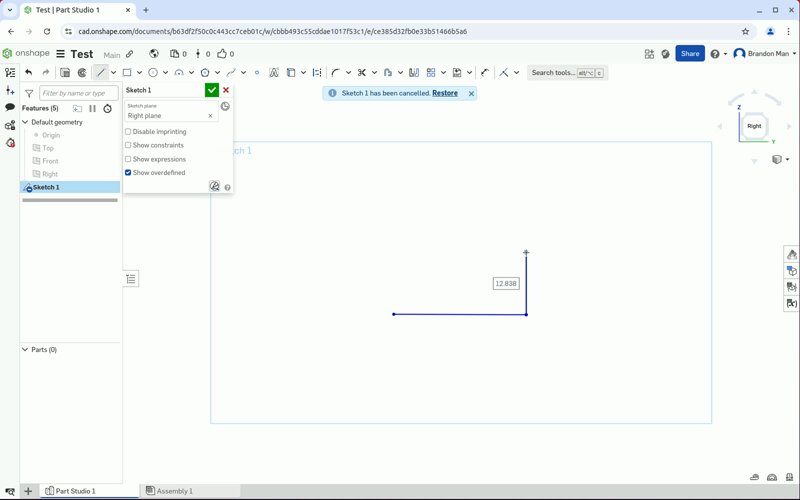
mouse_move(393, 252)
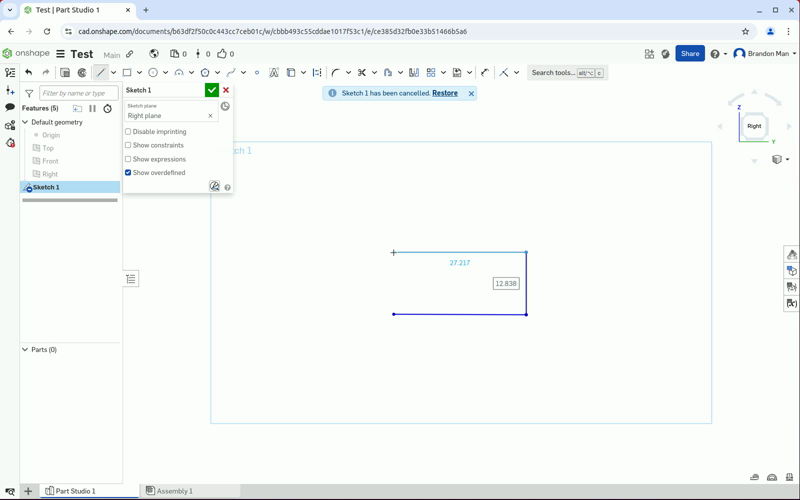
click(393, 252)
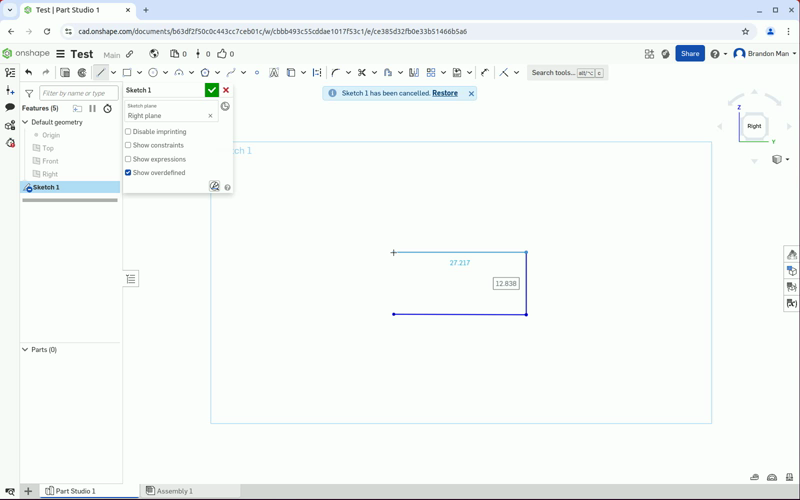
key_up(shift)
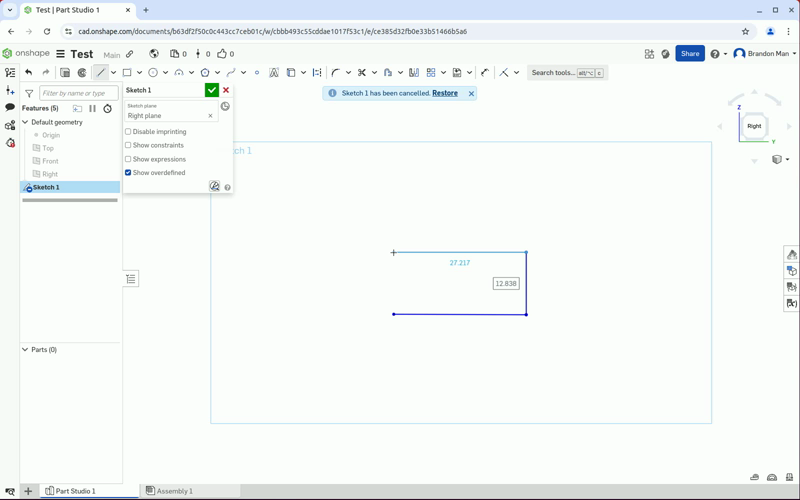
key_down(shift)
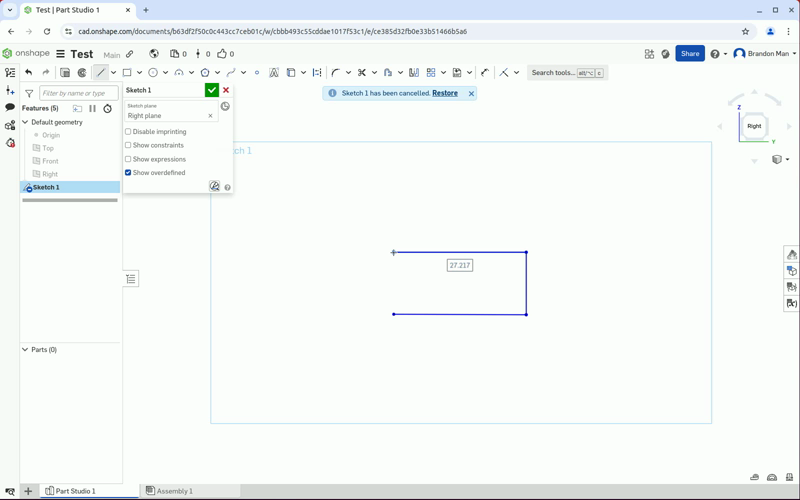
mouse_move(393, 314)
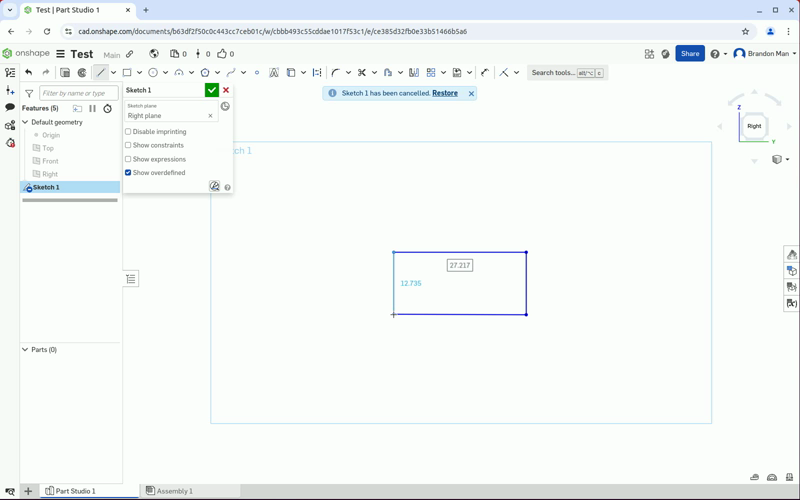
key_up(shift)
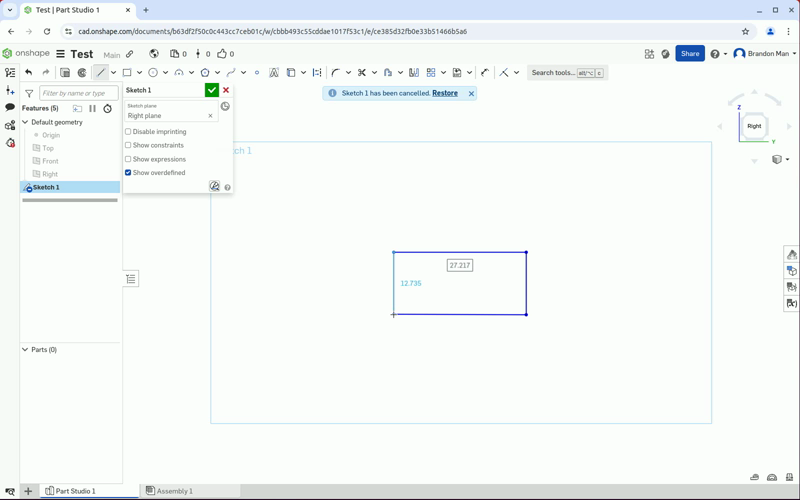
click(393, 314)
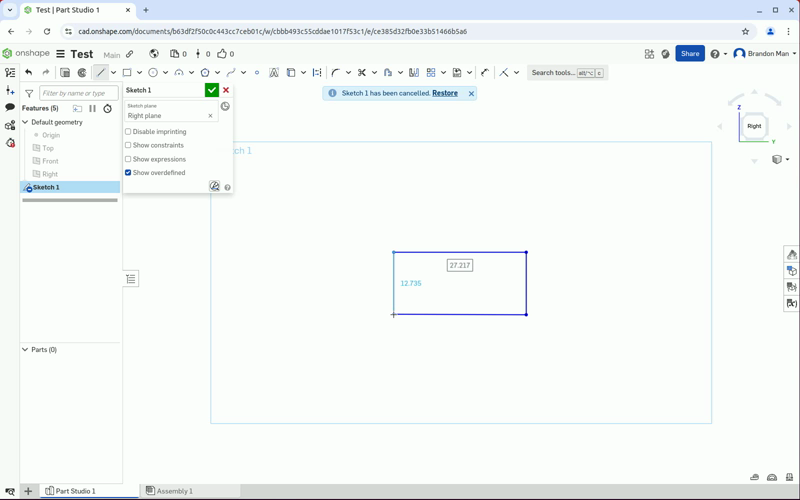
key(esc)
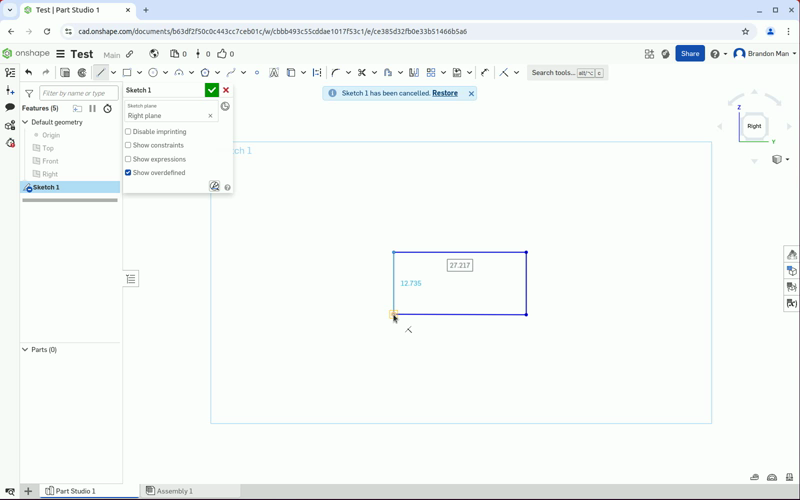
mouse_move(445, 285)
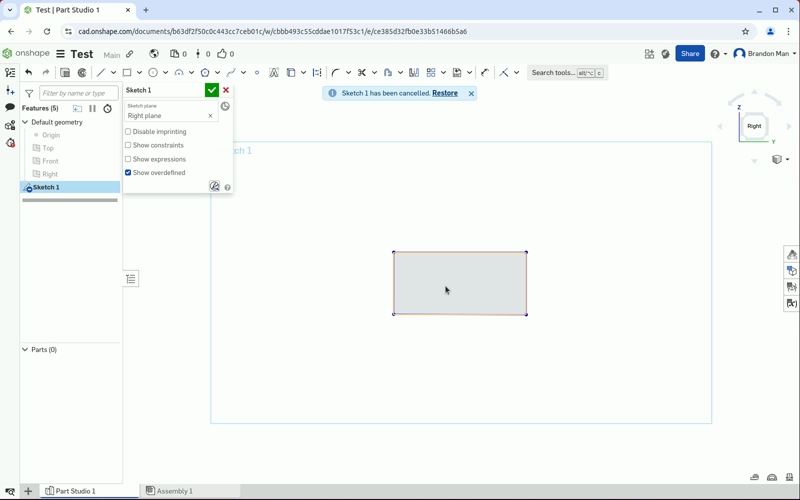
click(445, 285)
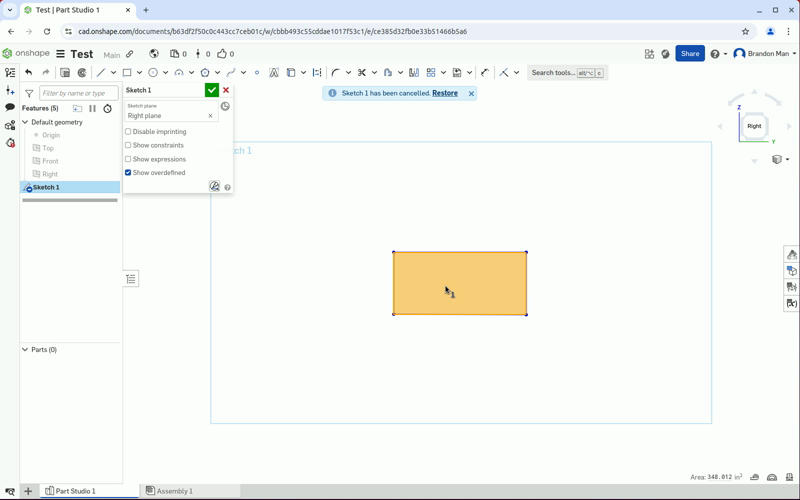
mouse_move(73, 352)
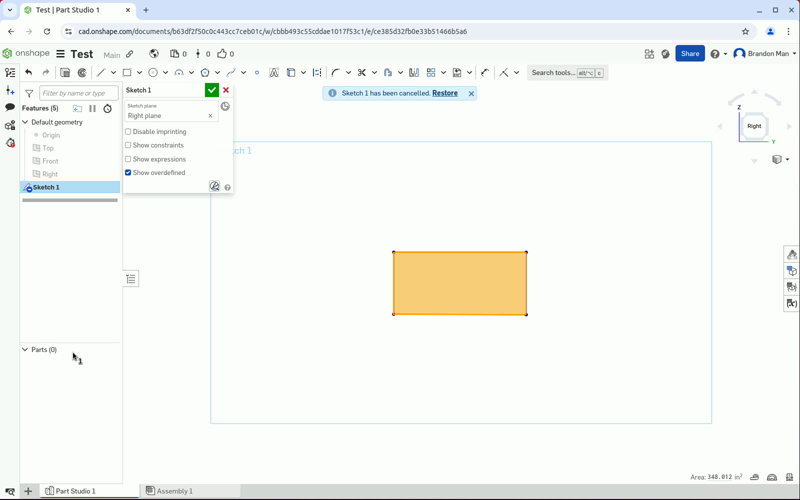
key(shift+y)
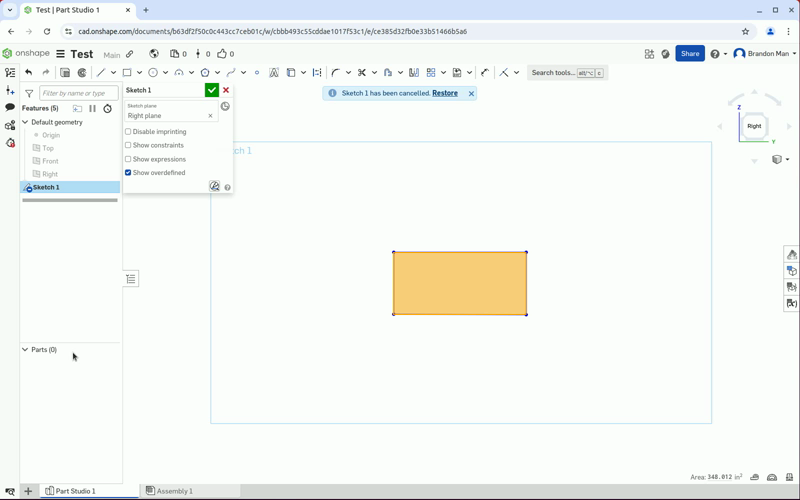
key(shift+e)
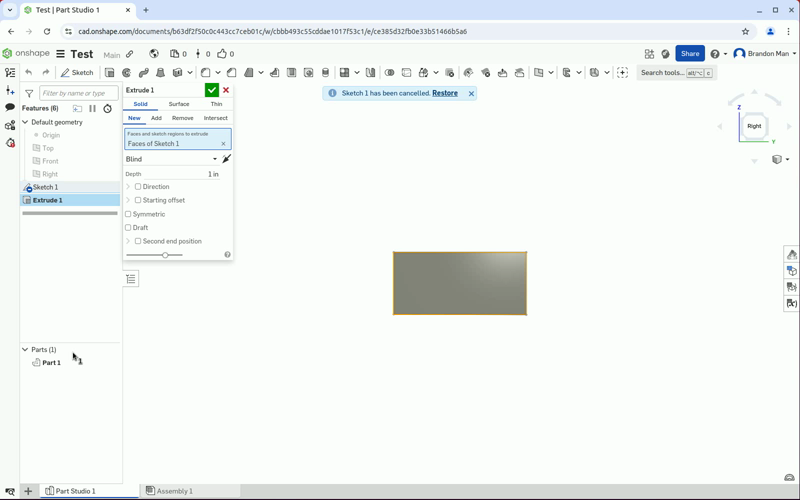
mouse_move(143, 106)
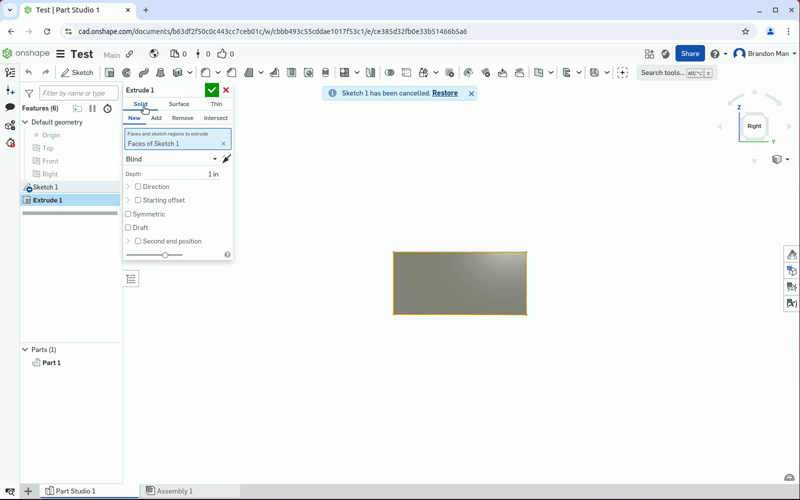
click(143, 106)
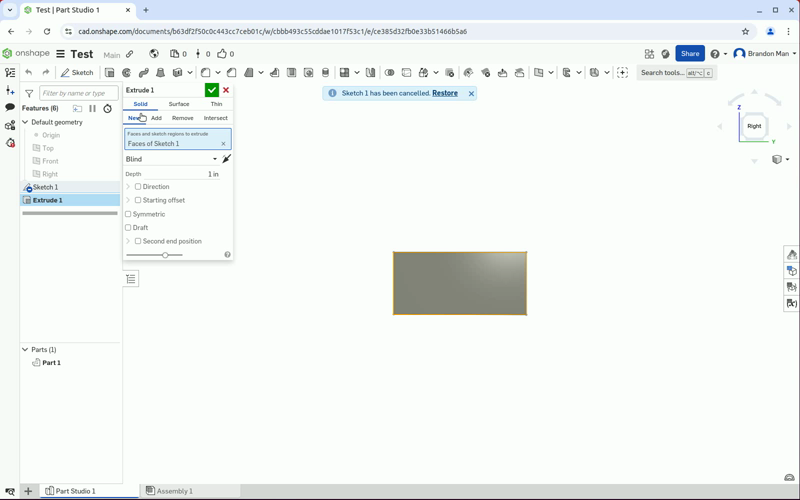
mouse_move(137, 120)
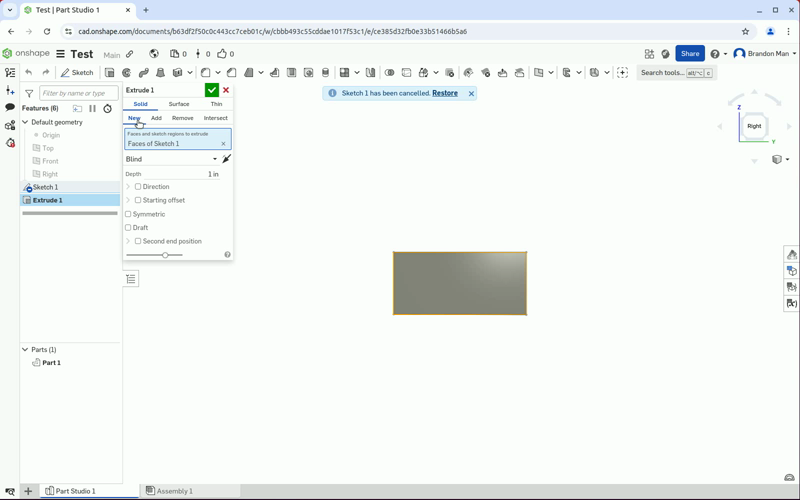
click(137, 120)
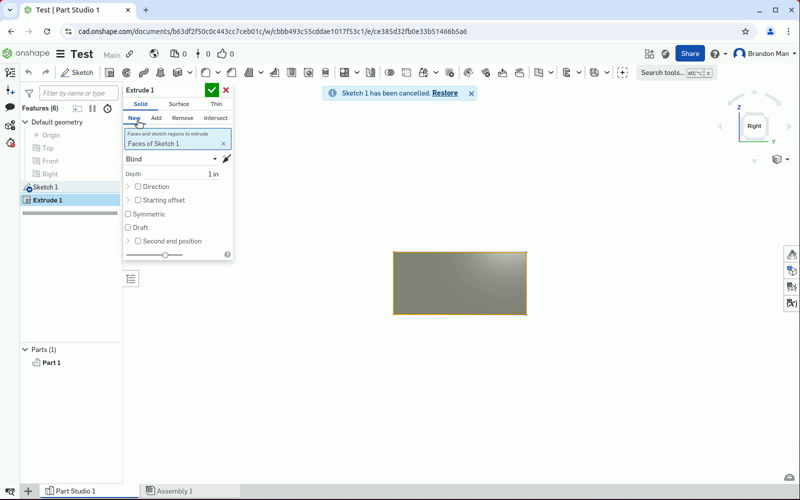
key(tab, 4)
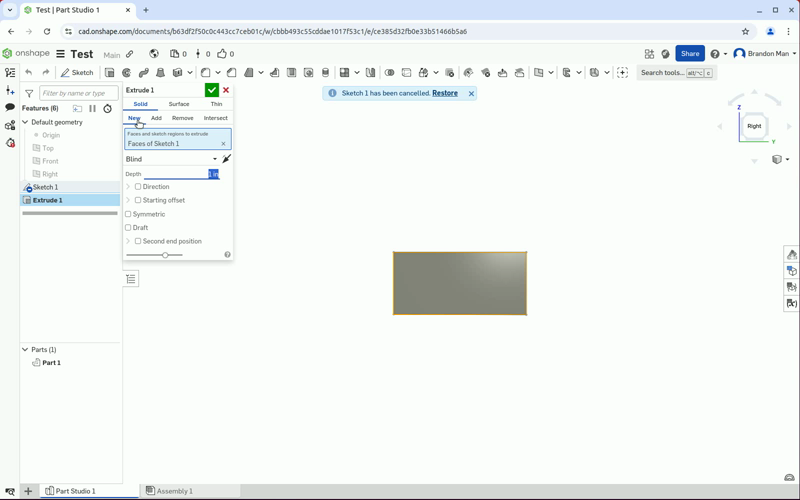
text(3.37)
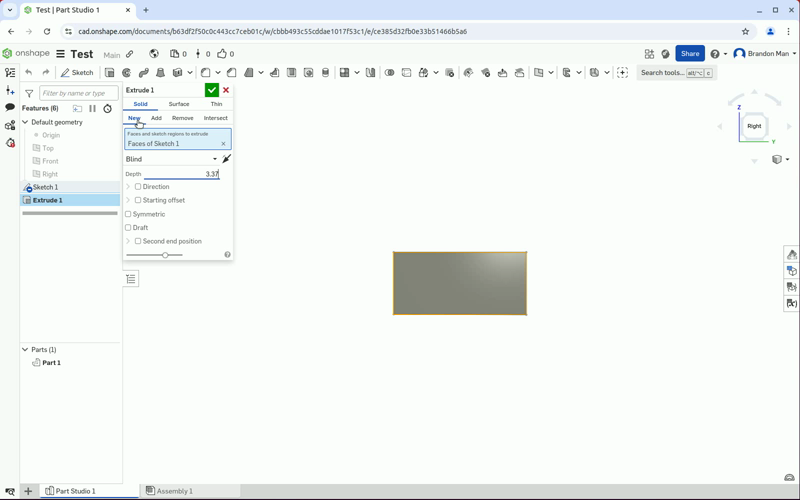
key(enter)
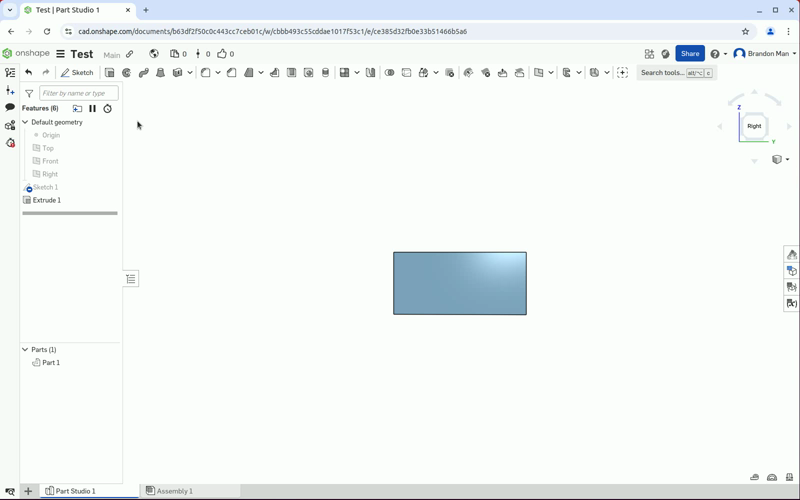
key(shift+h)
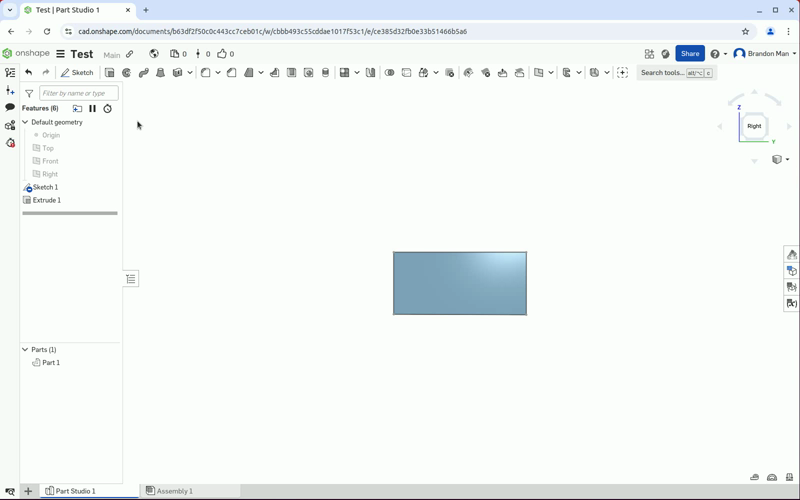
key(shift+h)
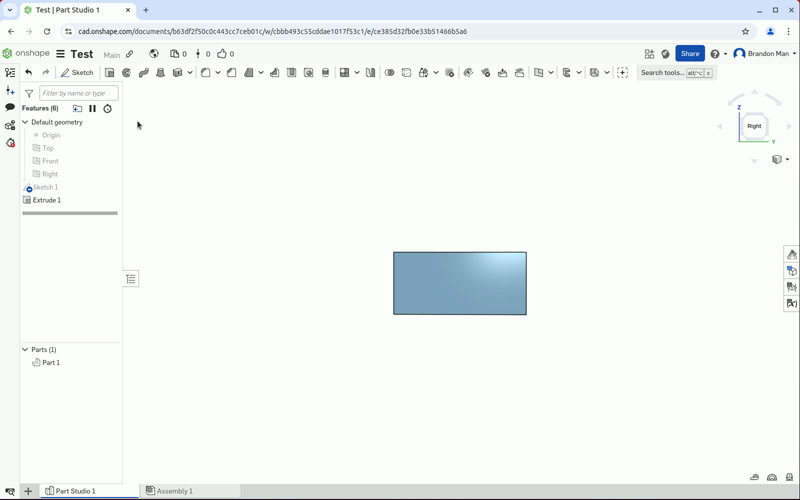
mouse_move(73, 189)
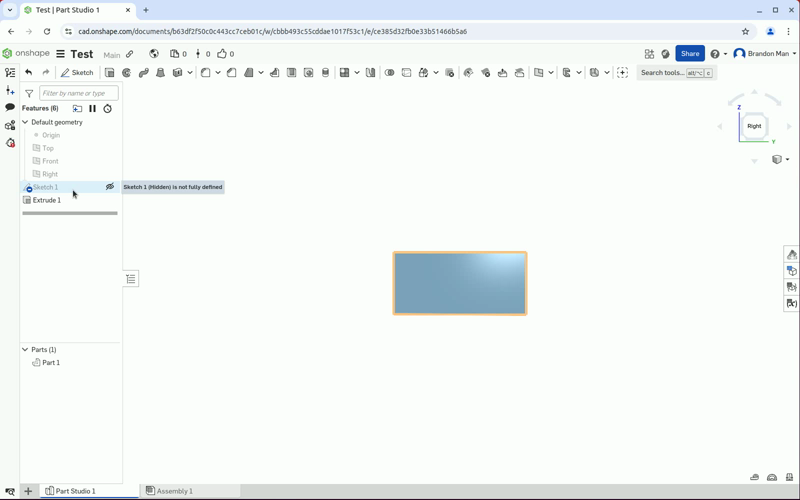
click(73, 189)
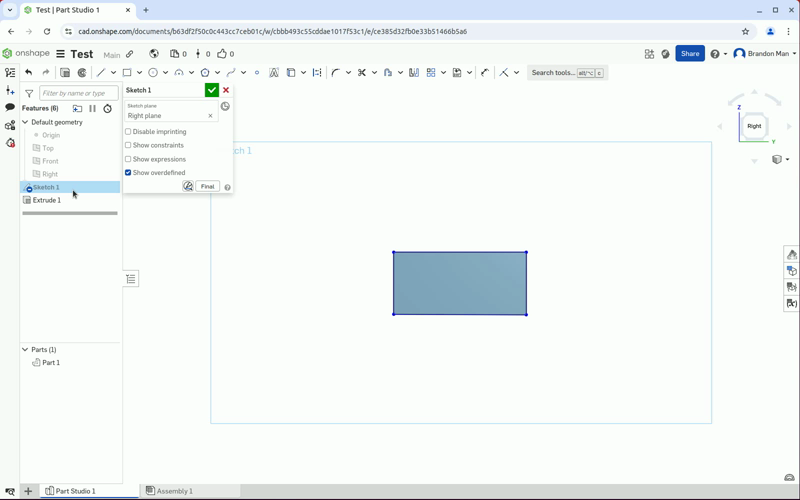
mouse_move(229, 92)
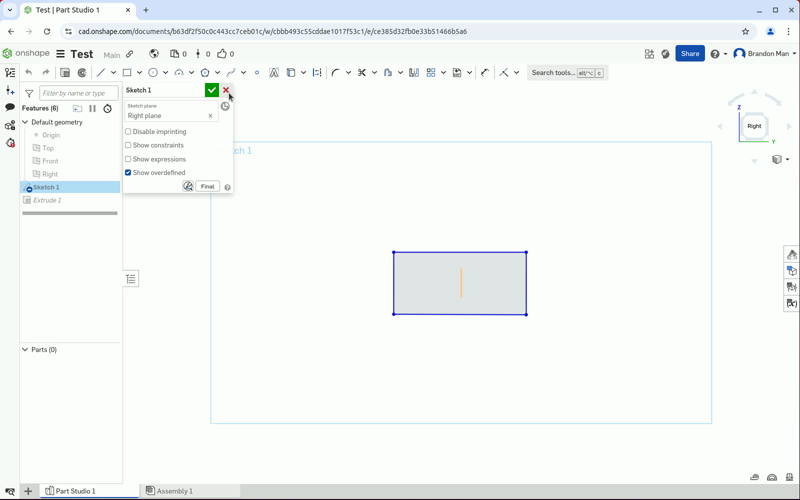
click(229, 92)
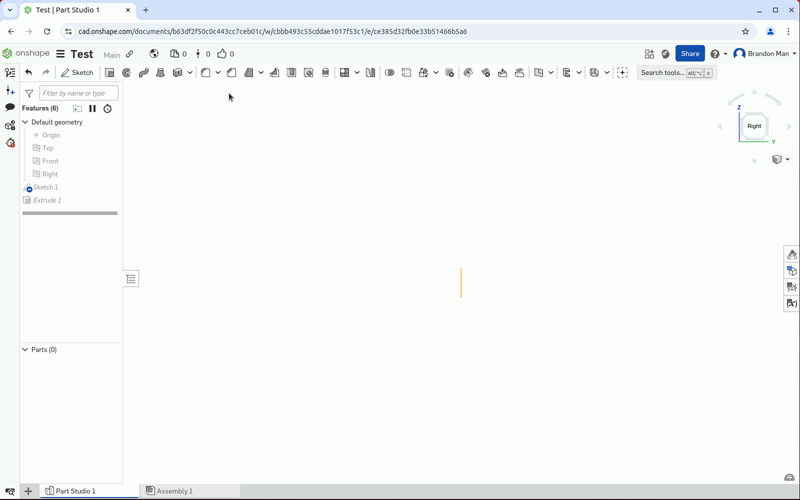
mouse_move(73, 352)
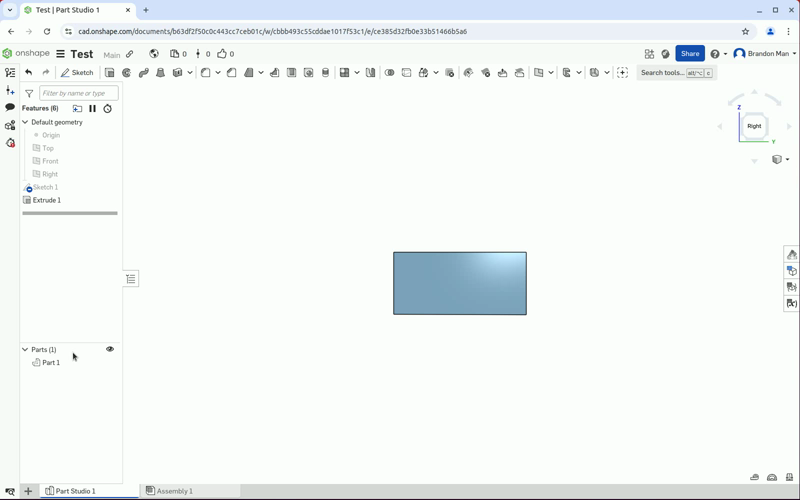
key(y)
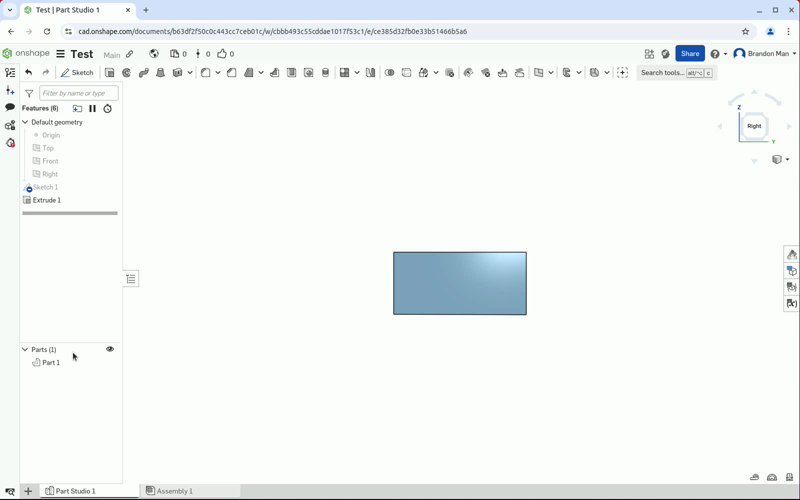
key(shift+p)
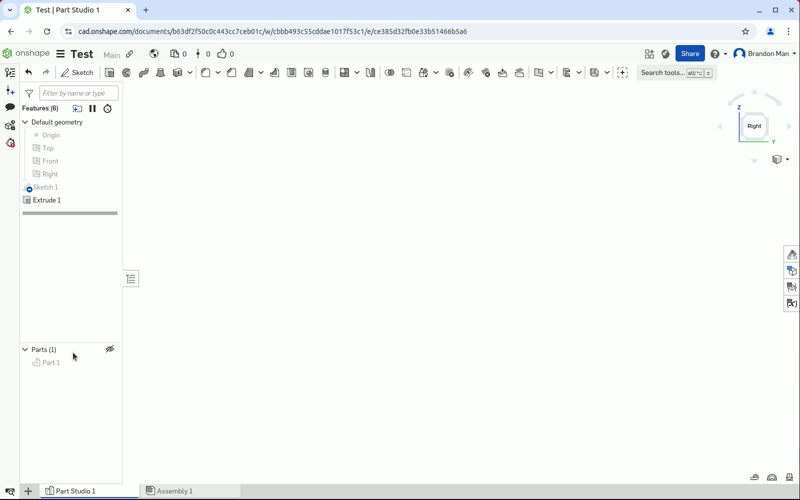
key(space)
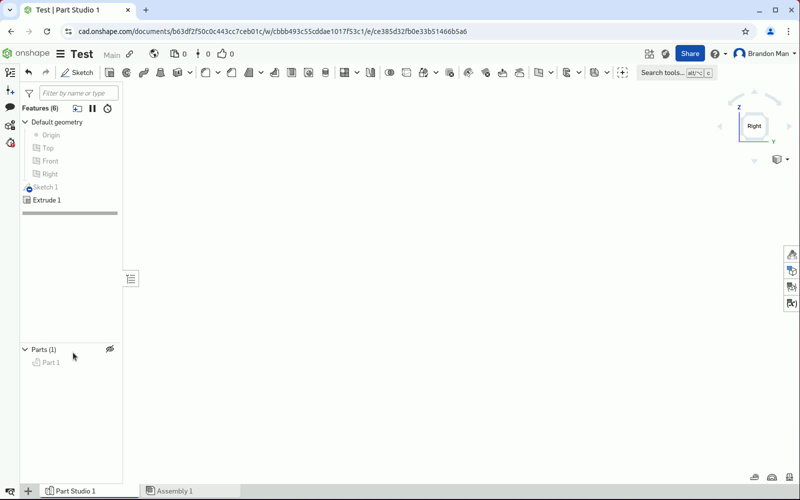
key_down(shift)
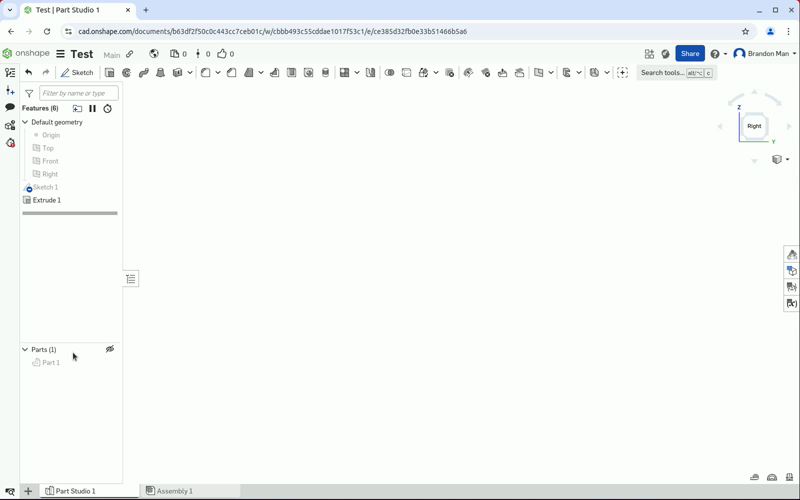
key(right)
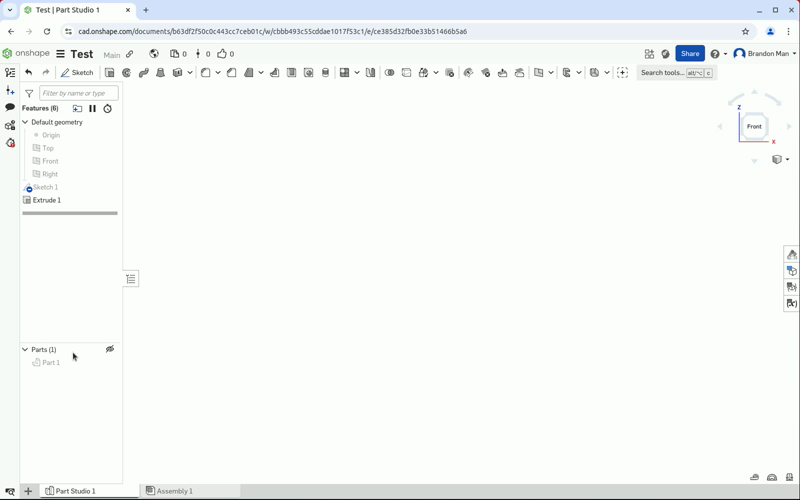
key_up(shift)
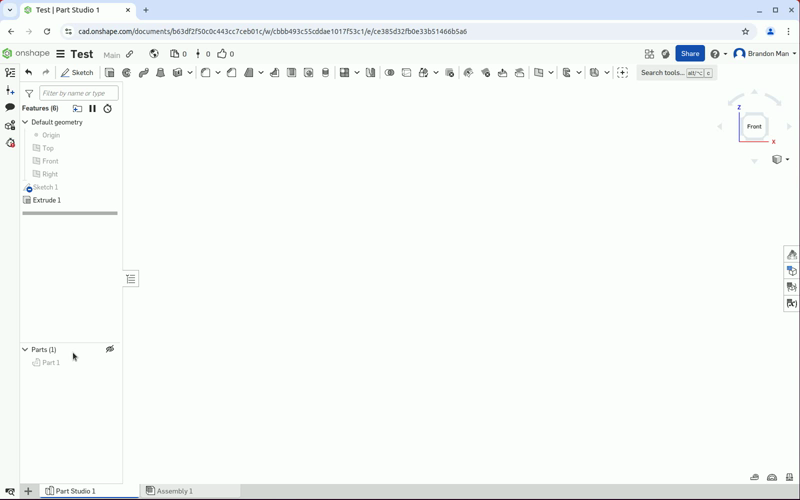
mouse_move(73, 352)
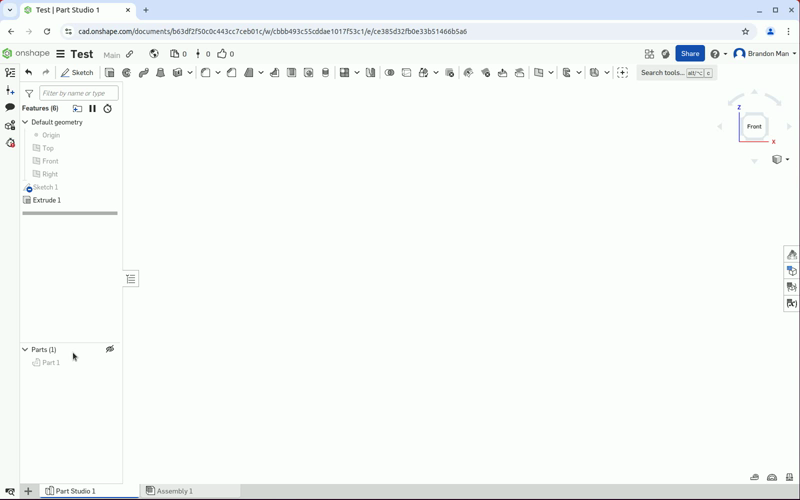
key(shift+y)
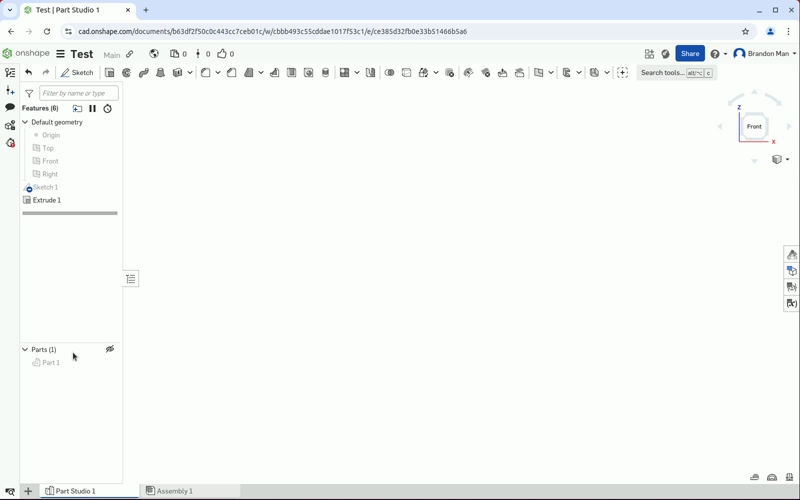
key(shift+s)
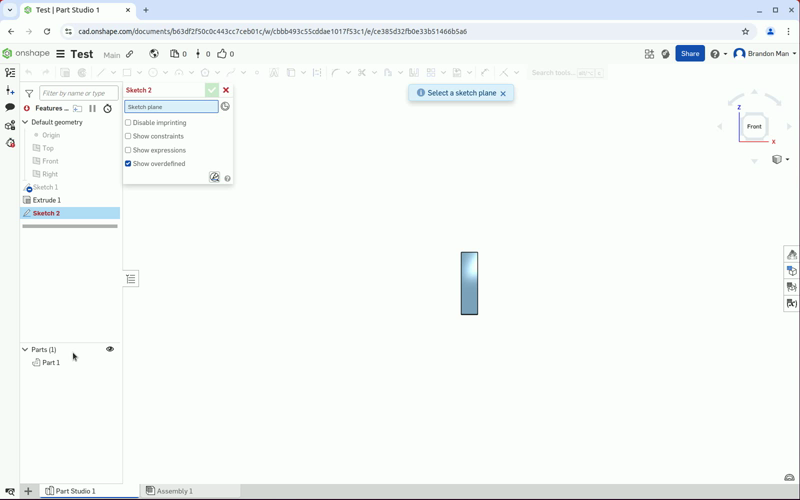
mouse_move(73, 163)
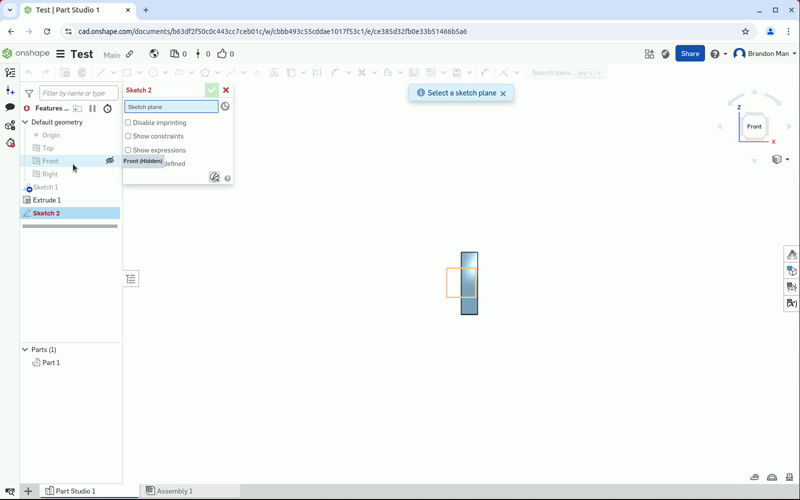
click(73, 163)
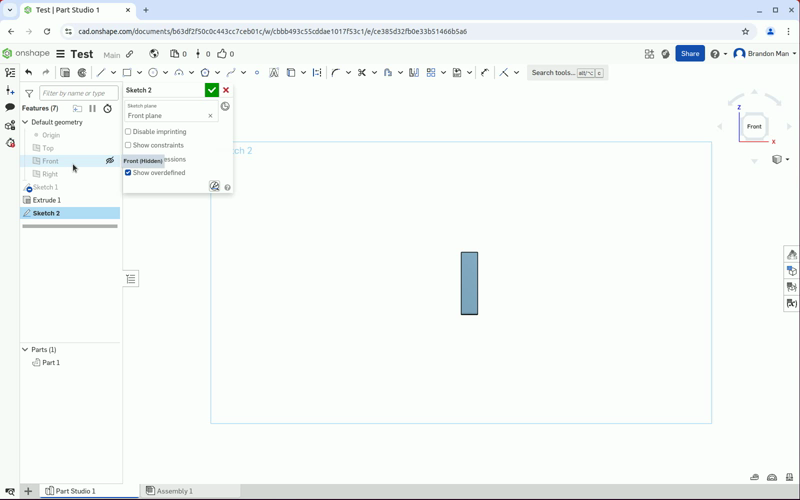
mouse_move(73, 352)
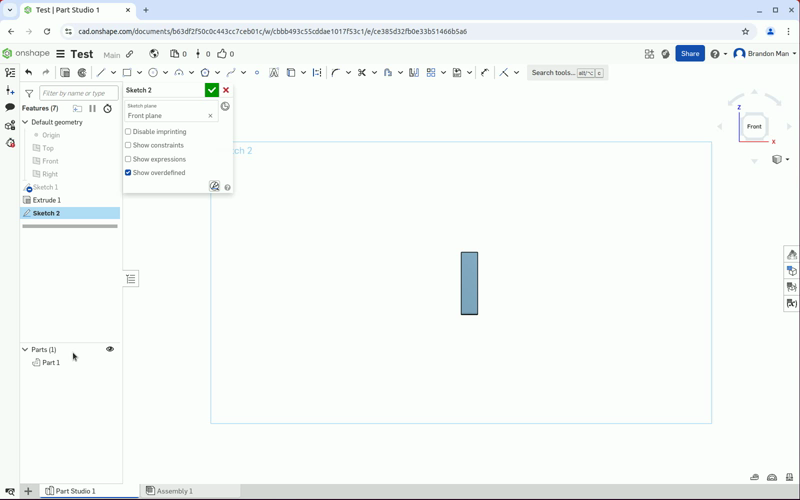
key(y)
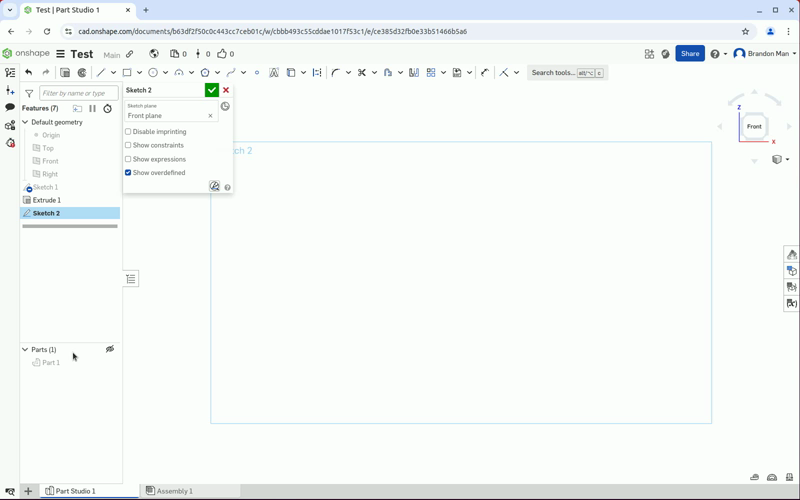
key(l)
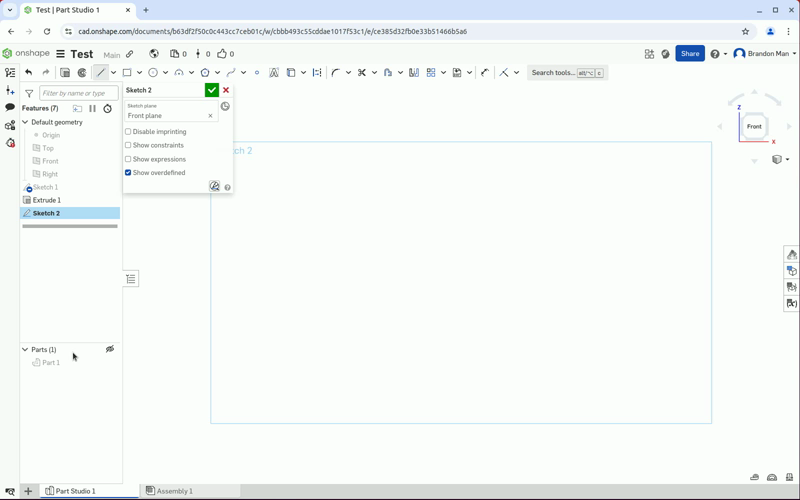
key_down(shift)
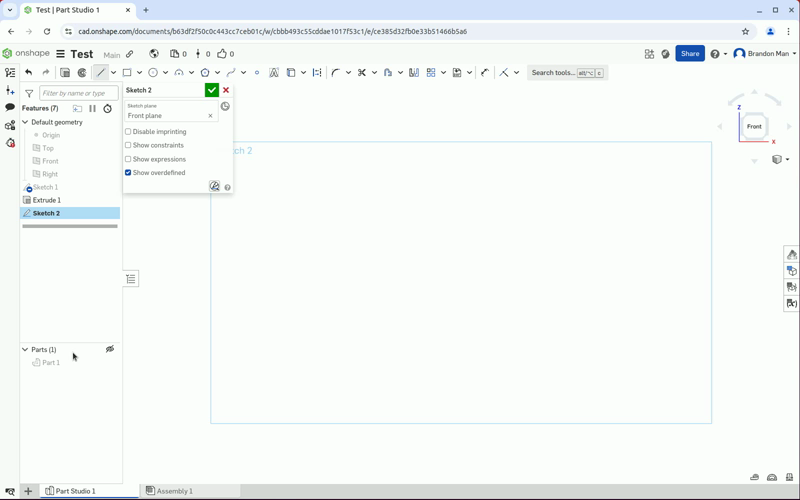
mouse_move(352, 320)
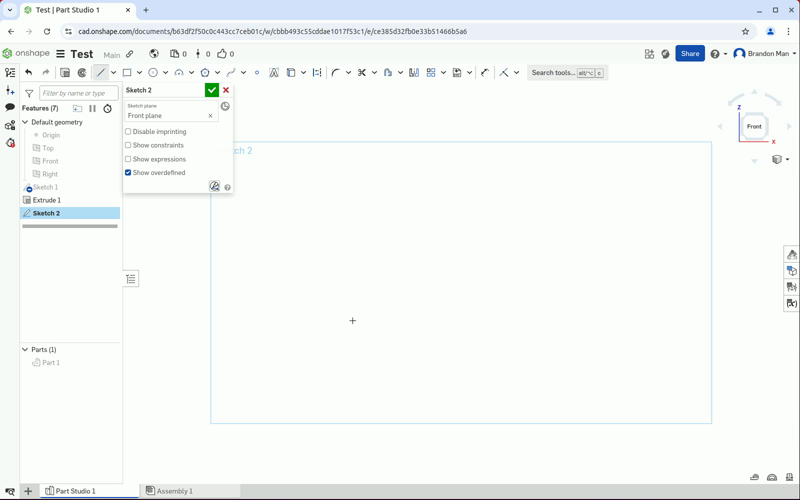
click(352, 320)
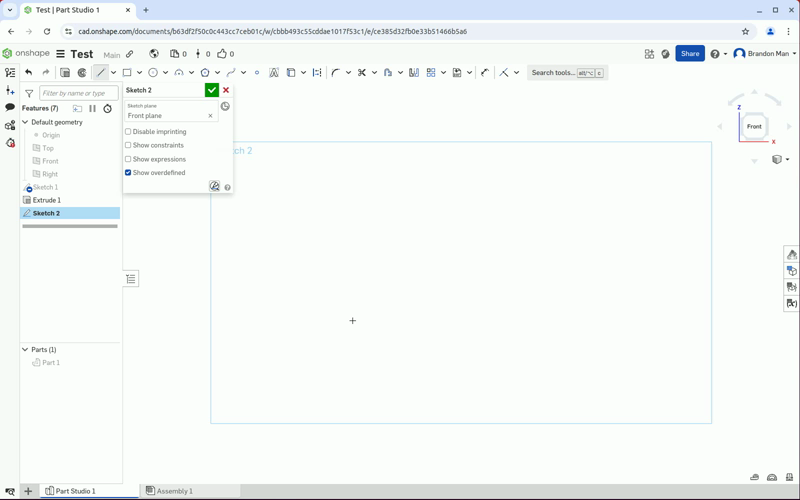
key_up(shift)
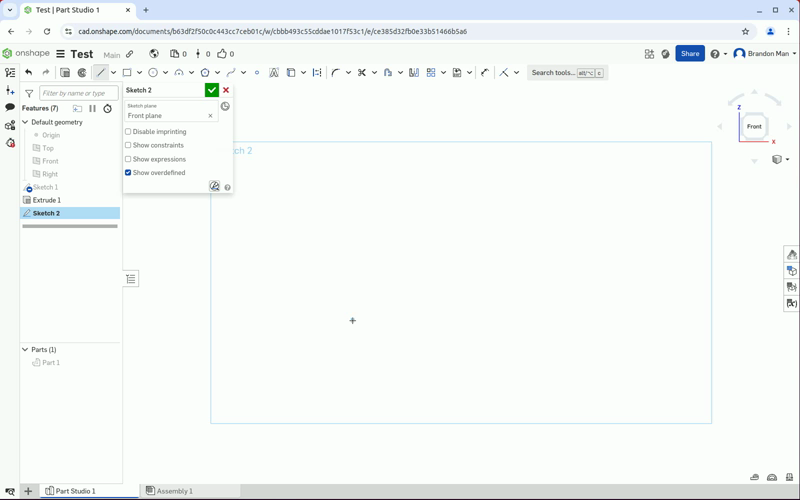
key_down(shift)
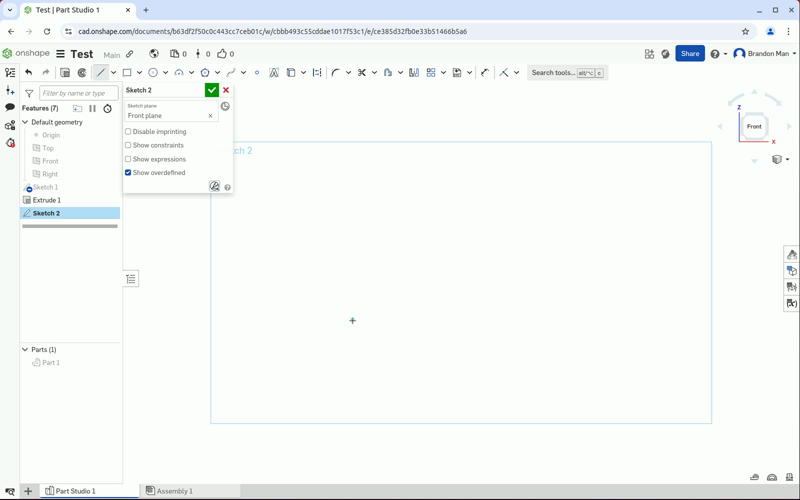
mouse_move(566, 320)
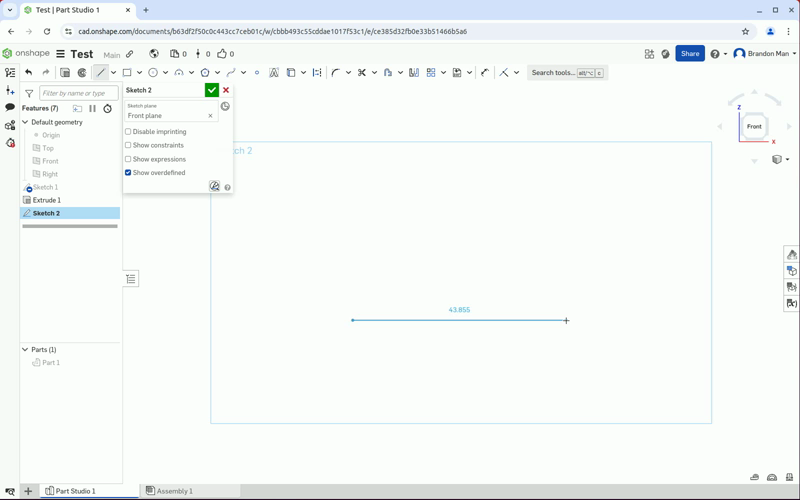
click(566, 320)
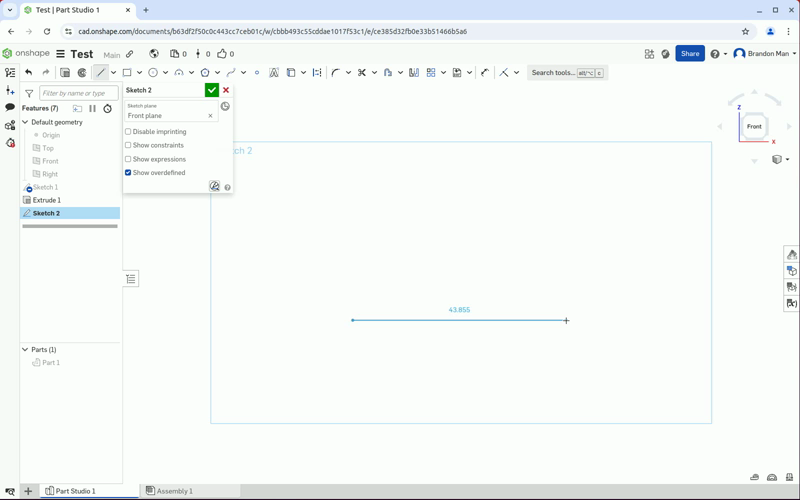
key_up(shift)
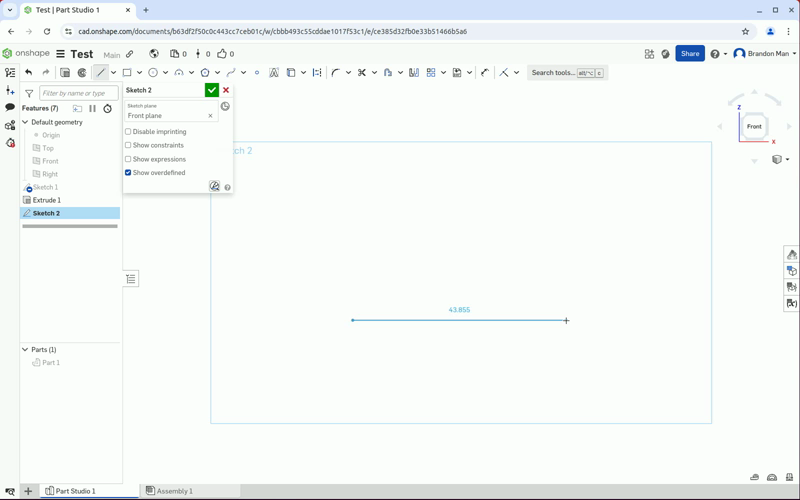
key_down(shift)
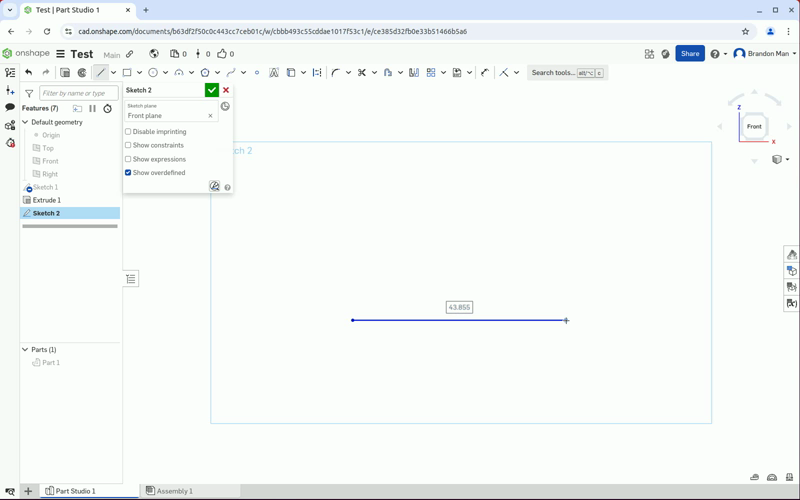
mouse_move(566, 246)
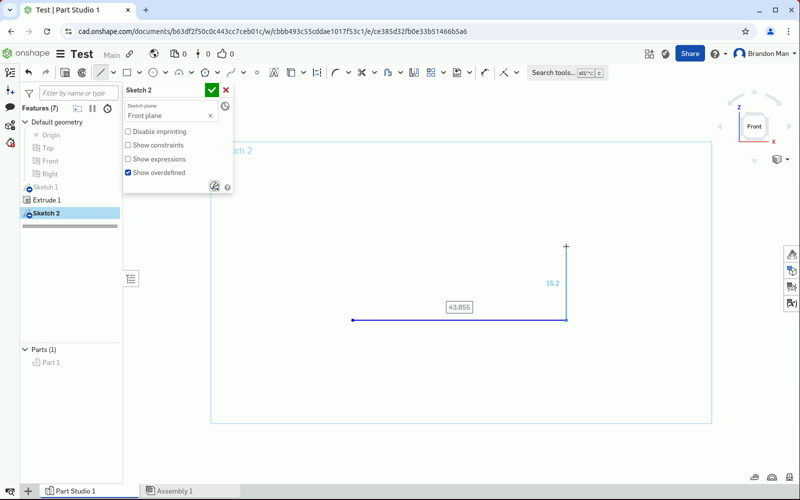
click(566, 246)
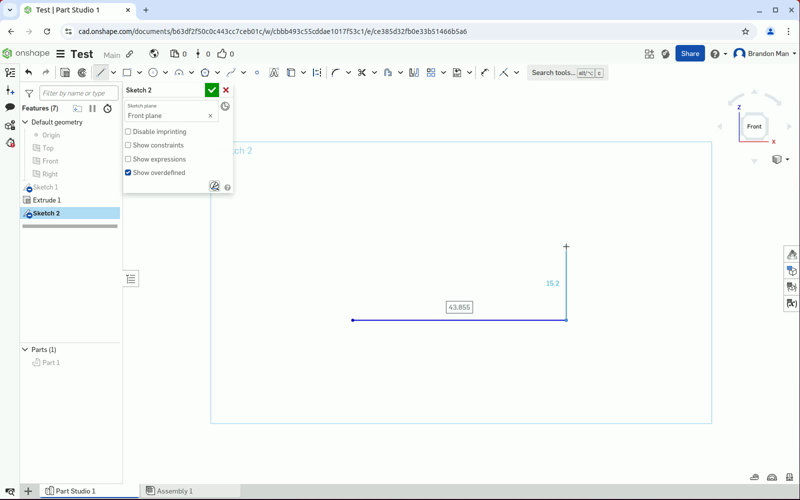
key_up(shift)
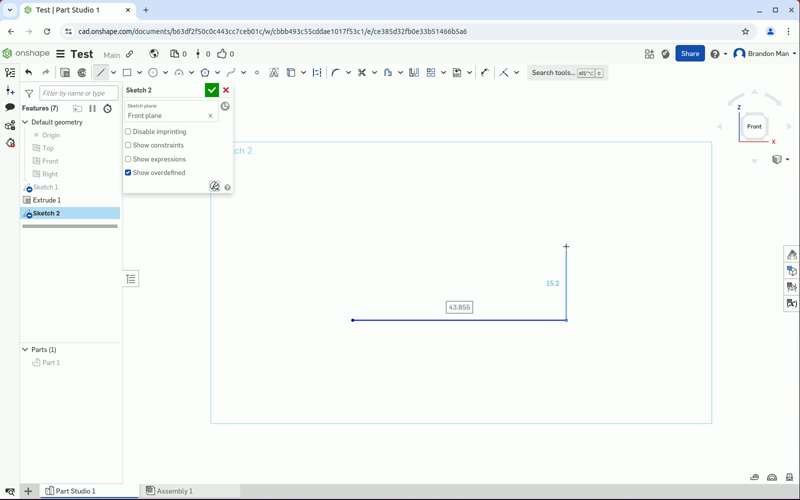
key_down(shift)
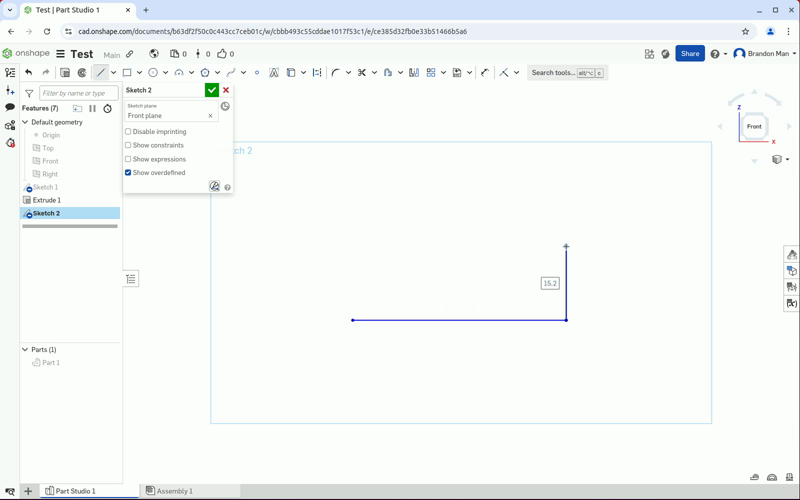
mouse_move(352, 246)
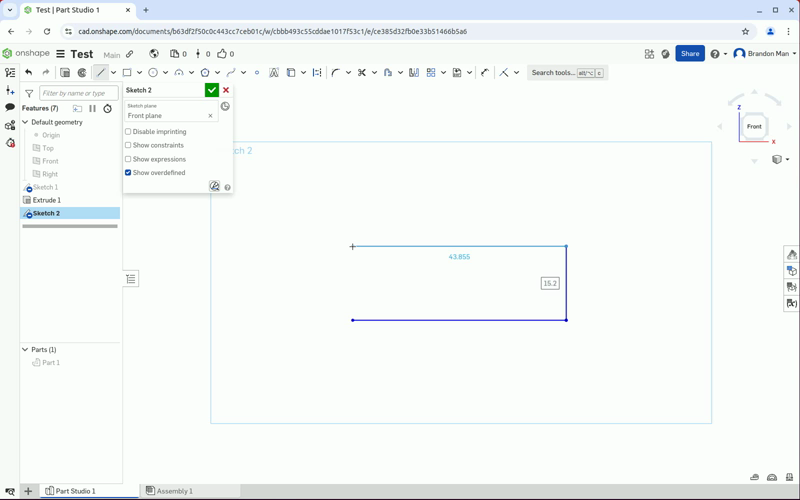
click(352, 246)
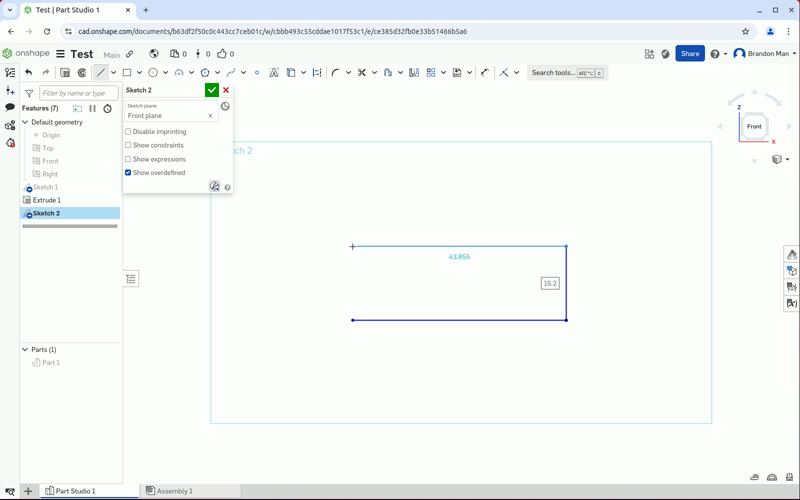
key_up(shift)
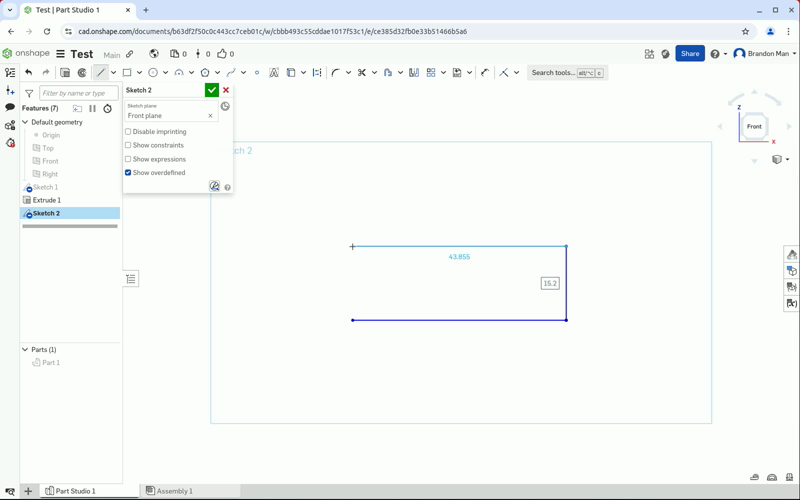
key_down(shift)
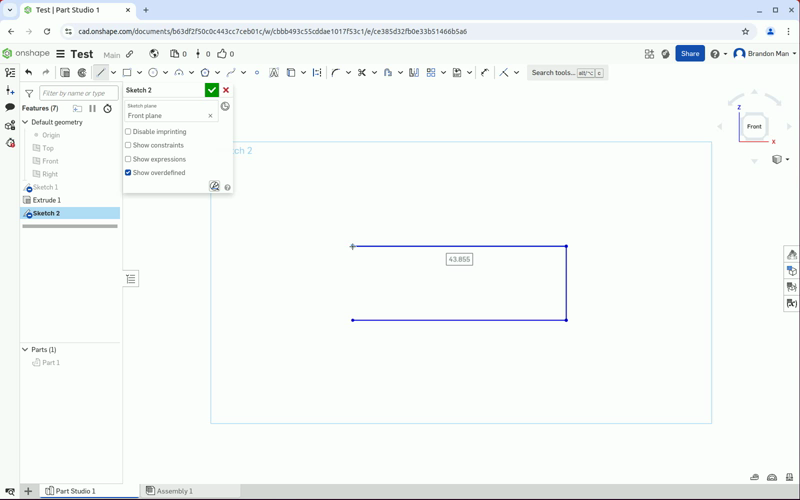
mouse_move(352, 320)
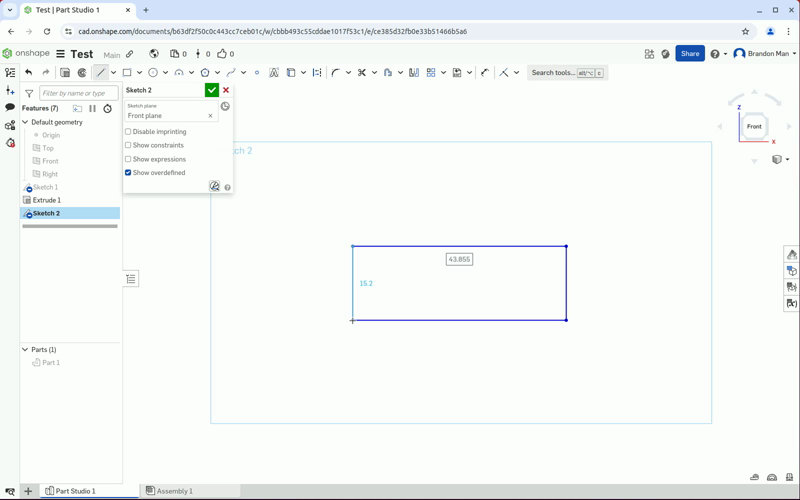
key_up(shift)
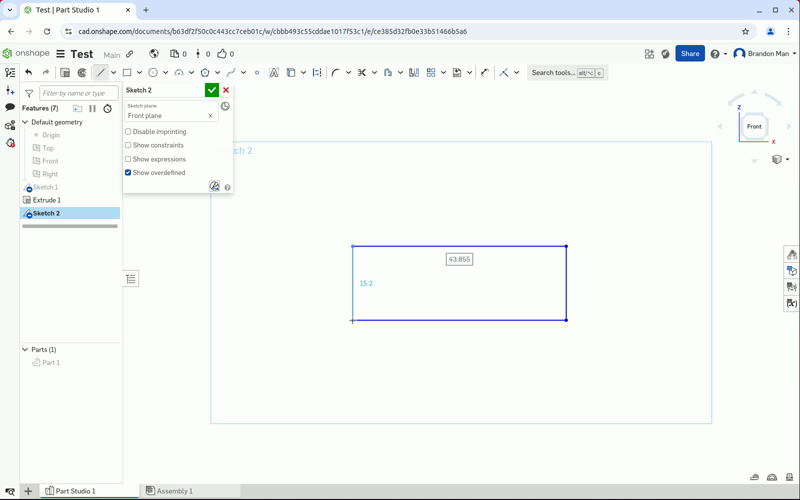
click(352, 320)
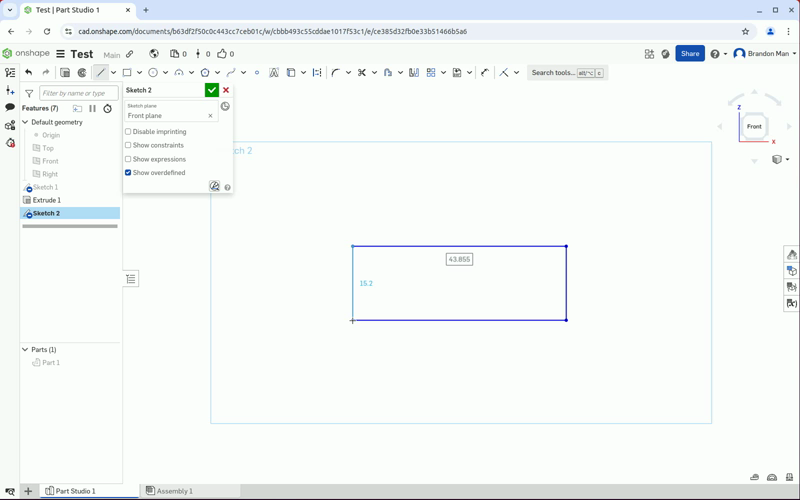
key(esc)
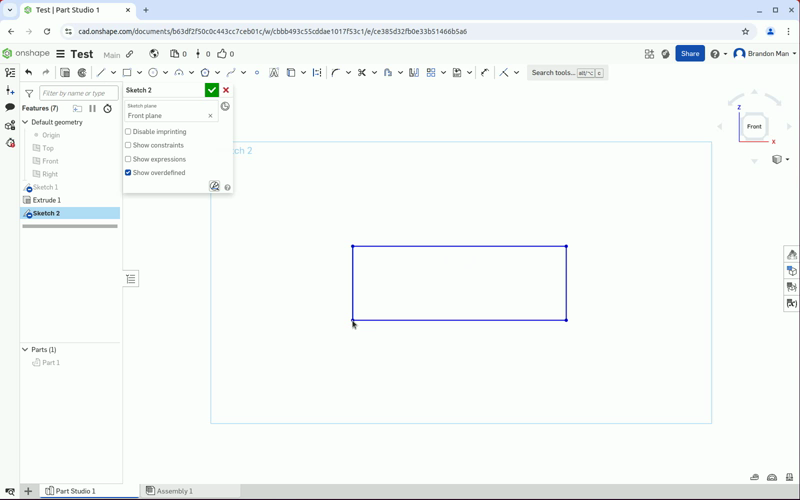
mouse_move(537, 269)
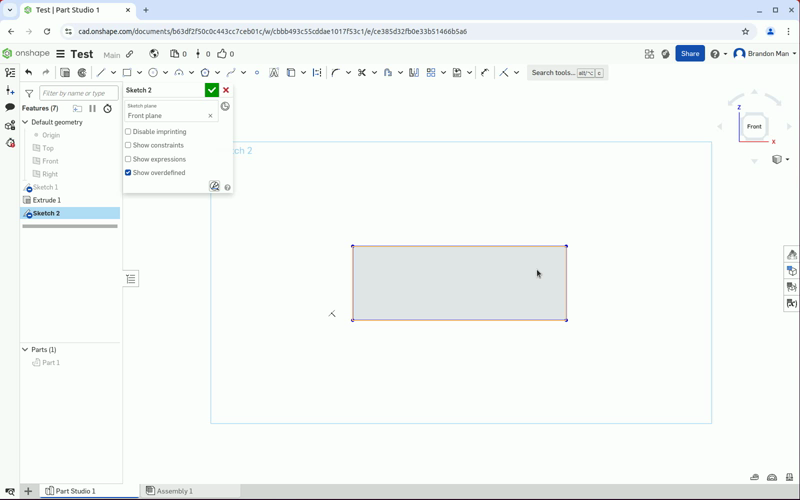
click(537, 269)
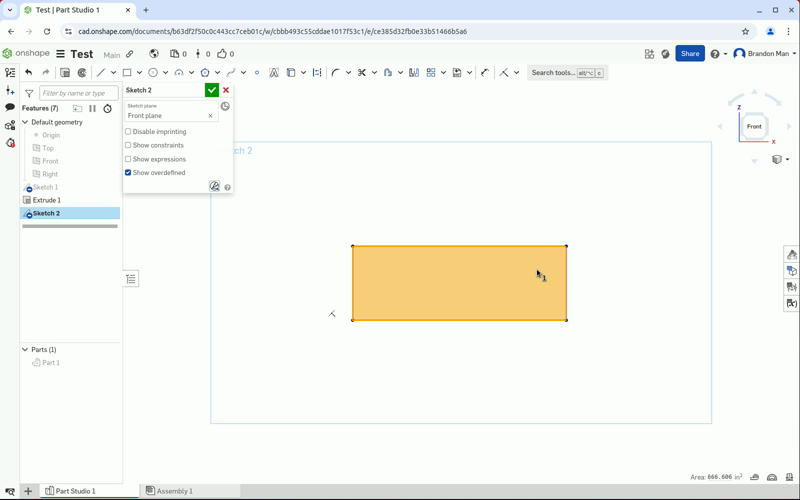
mouse_move(73, 352)
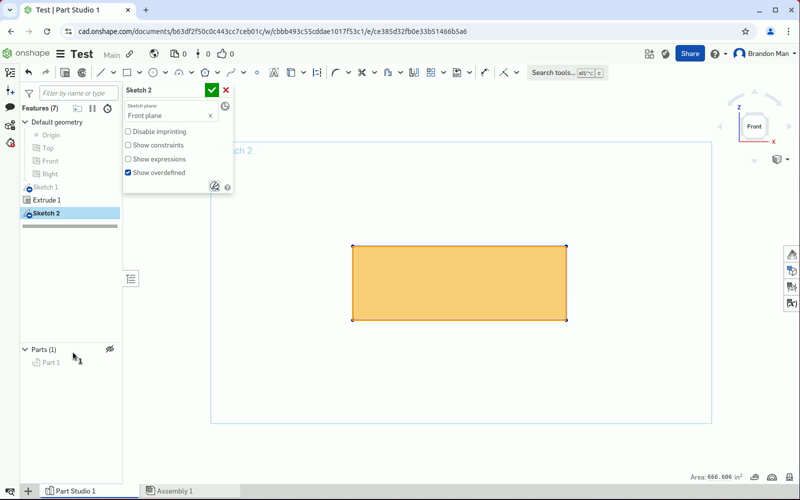
key(shift+y)
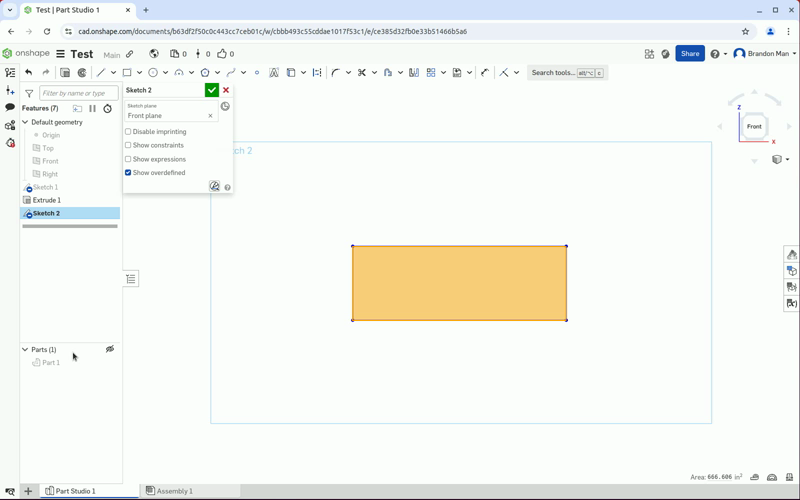
key(shift+e)
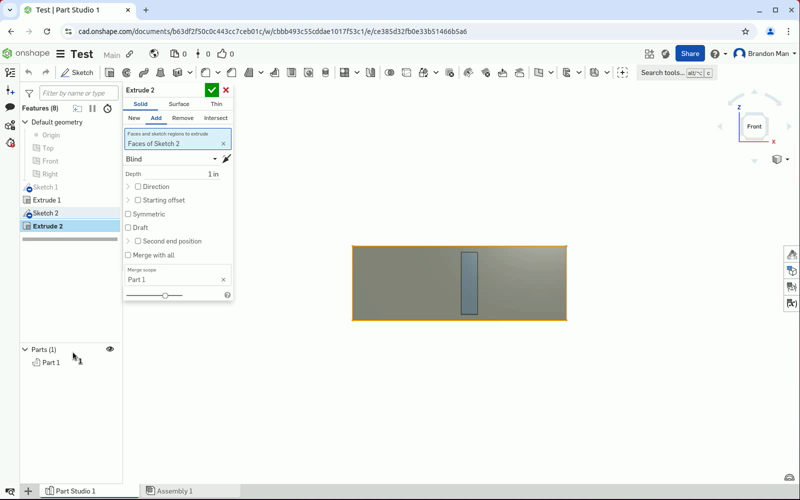
mouse_move(143, 106)
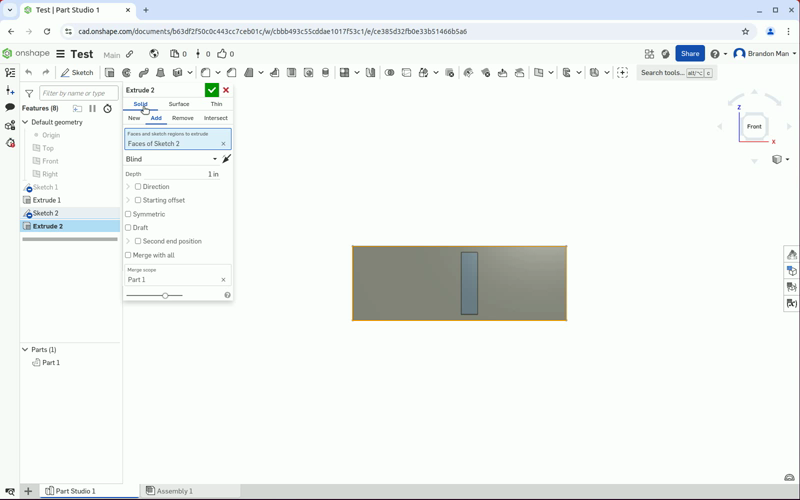
click(143, 106)
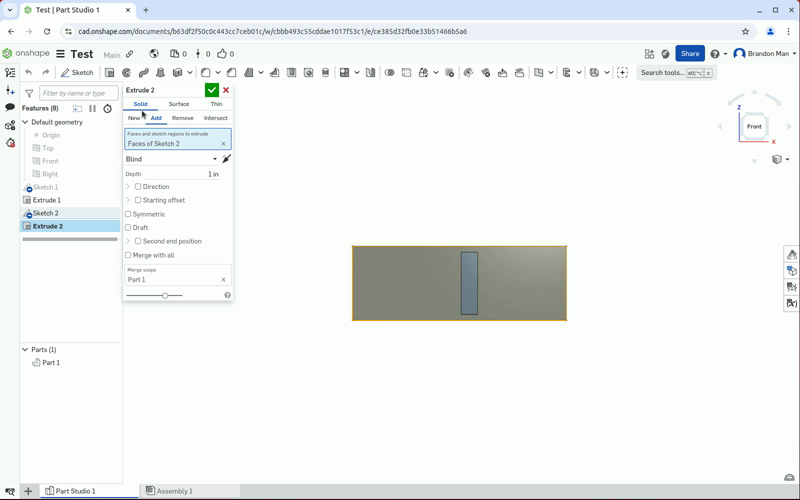
mouse_move(137, 120)
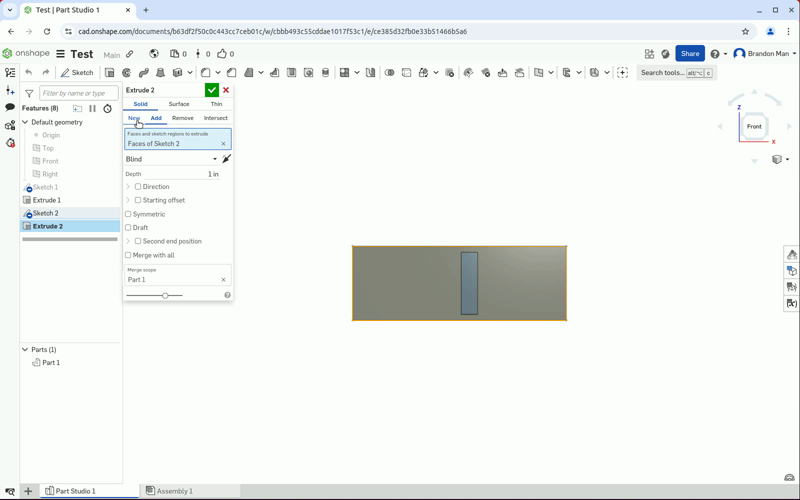
click(137, 120)
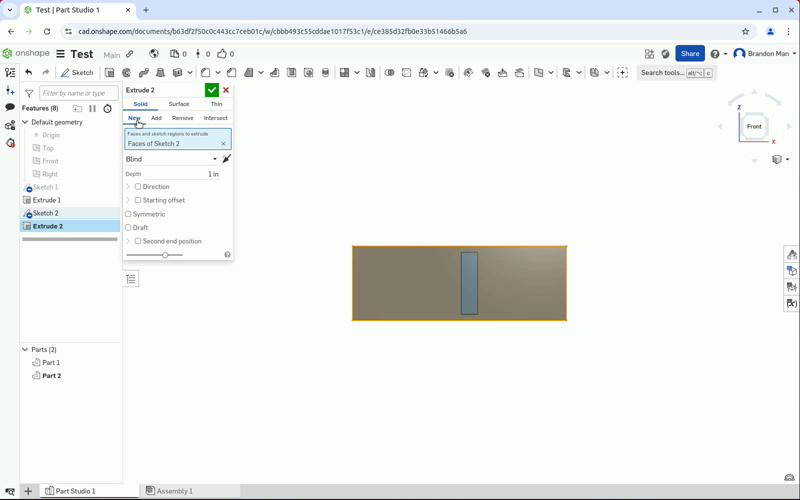
key(tab, 4)
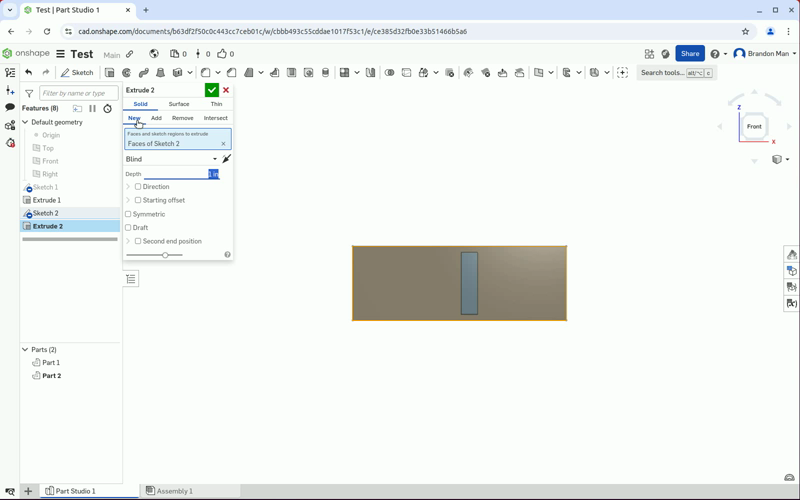
text(3.37)
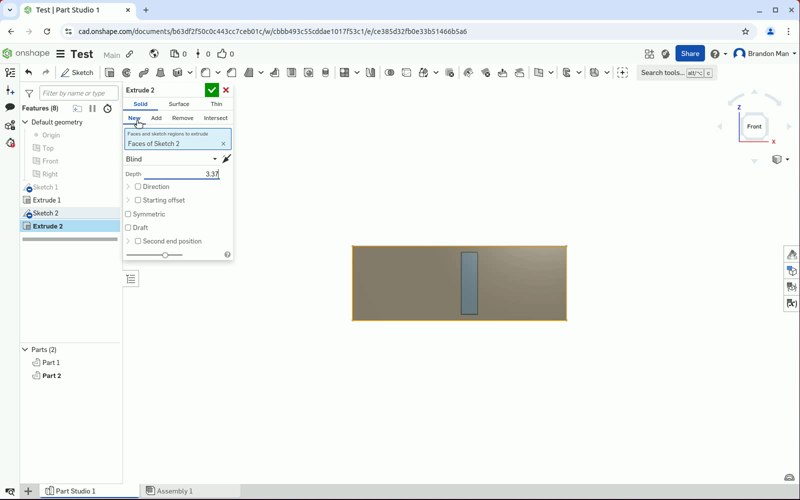
key(enter)
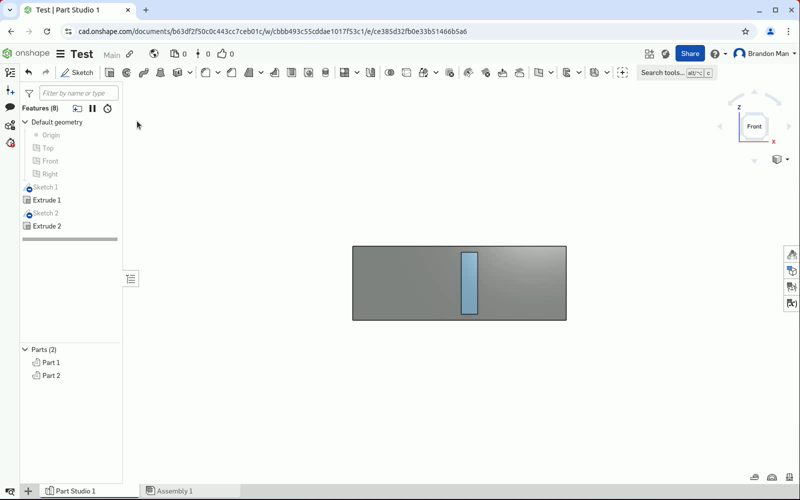
key(shift+h)
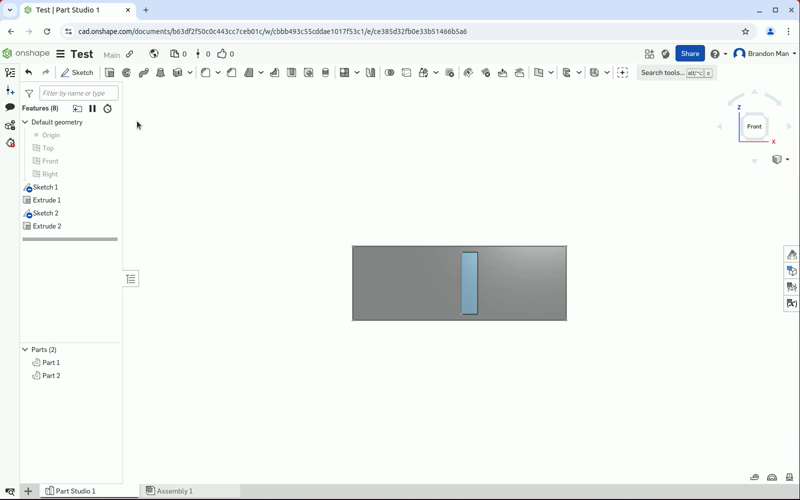
key(shift+h)
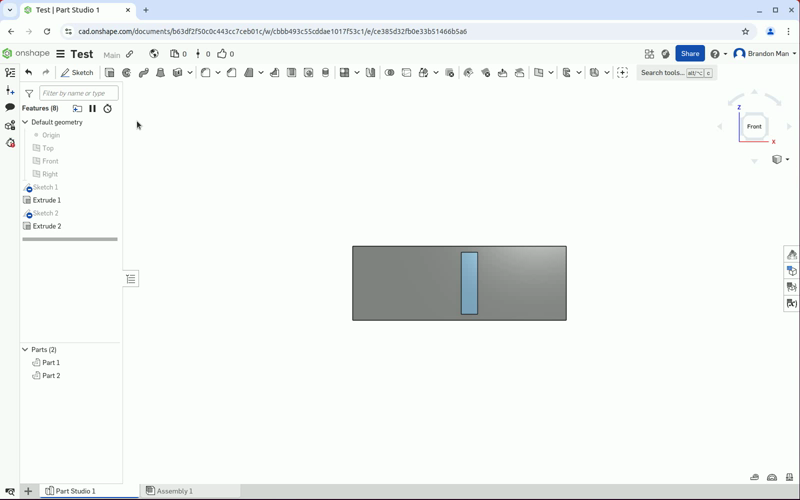
mouse_move(73, 189)
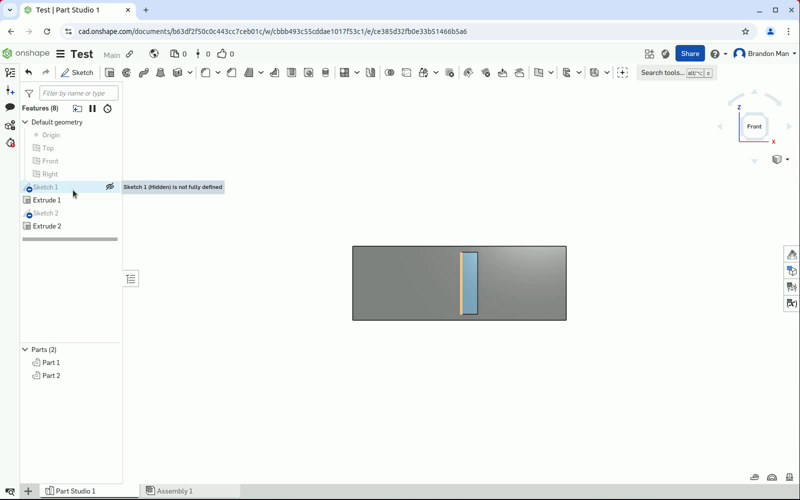
click(73, 189)
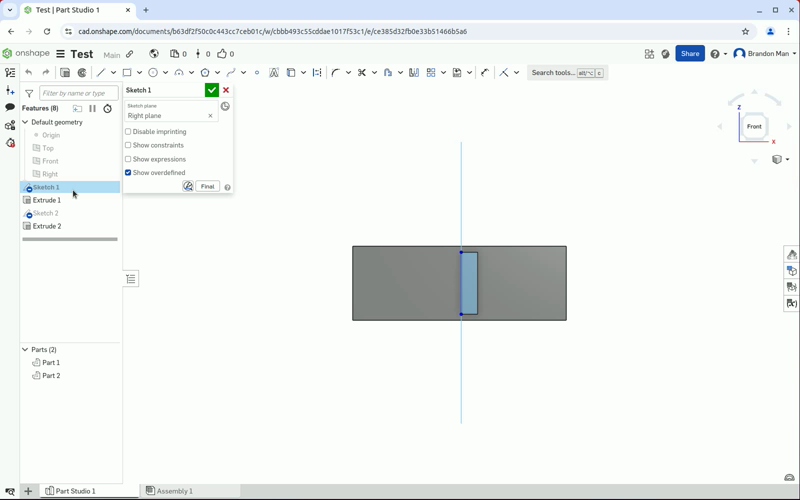
mouse_move(229, 92)
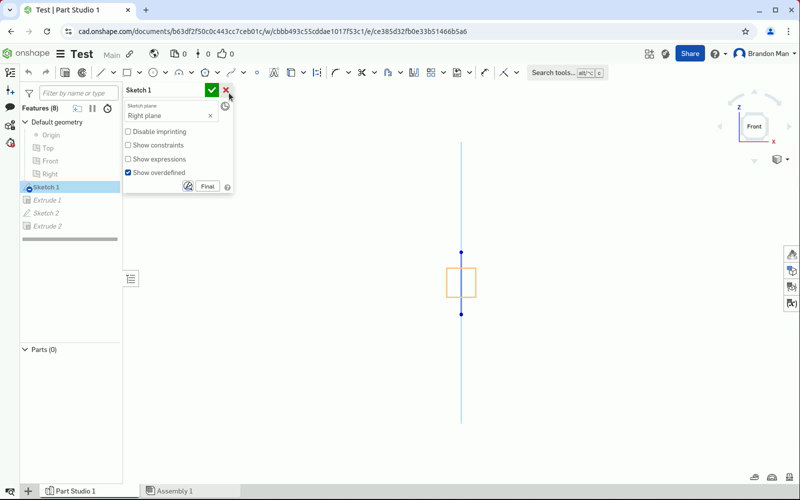
click(229, 92)
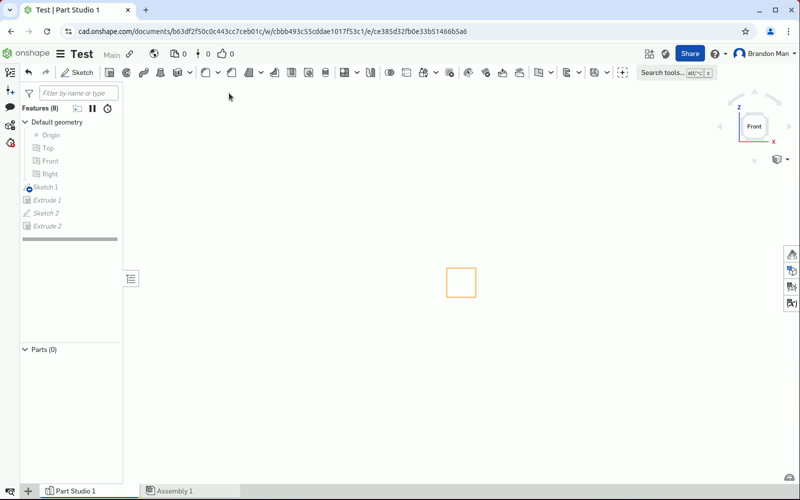
mouse_move(73, 352)
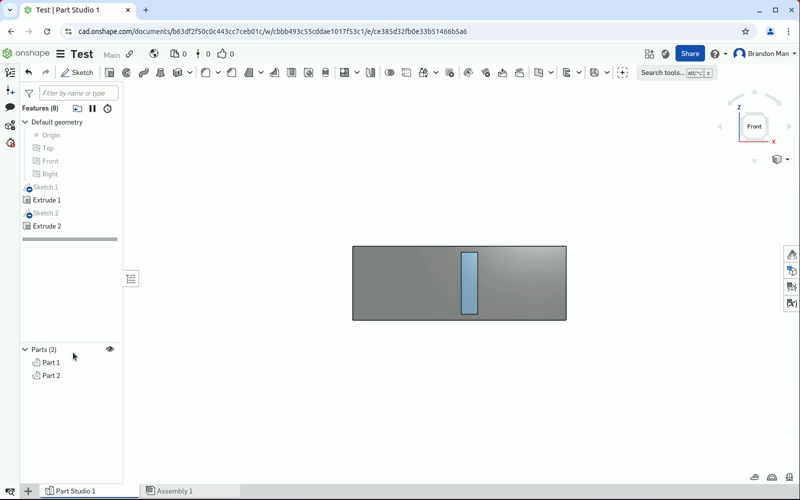
key(y)
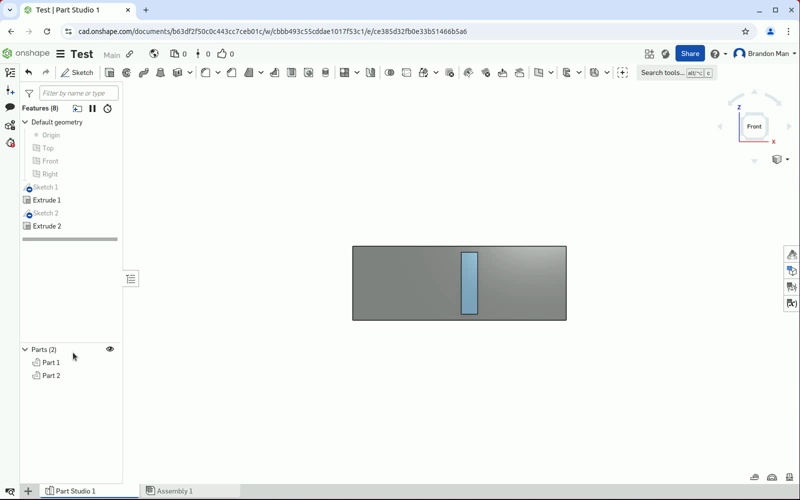
key(shift+p)
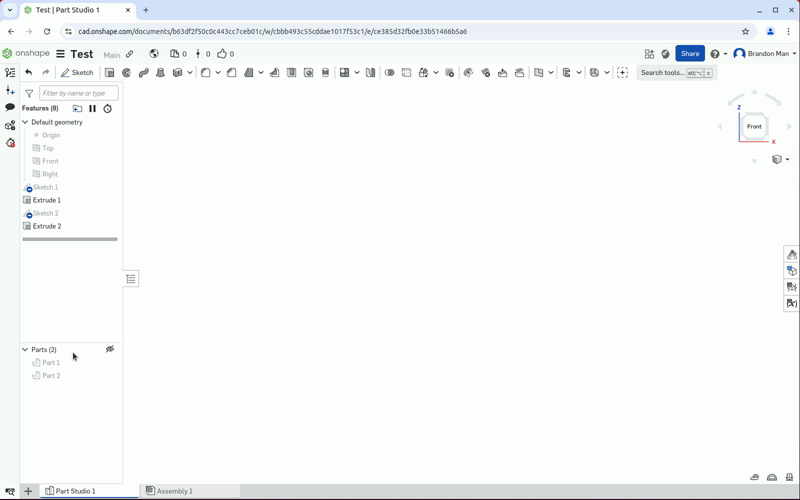
key(space)
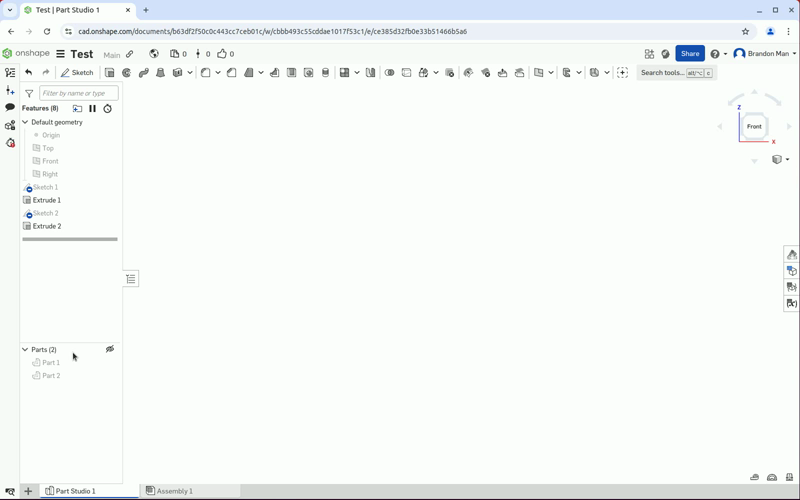
key_down(shift)
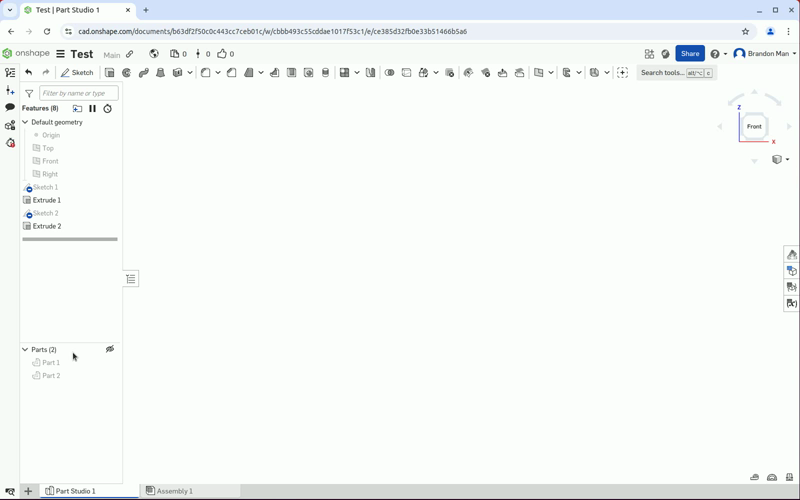
key(down)
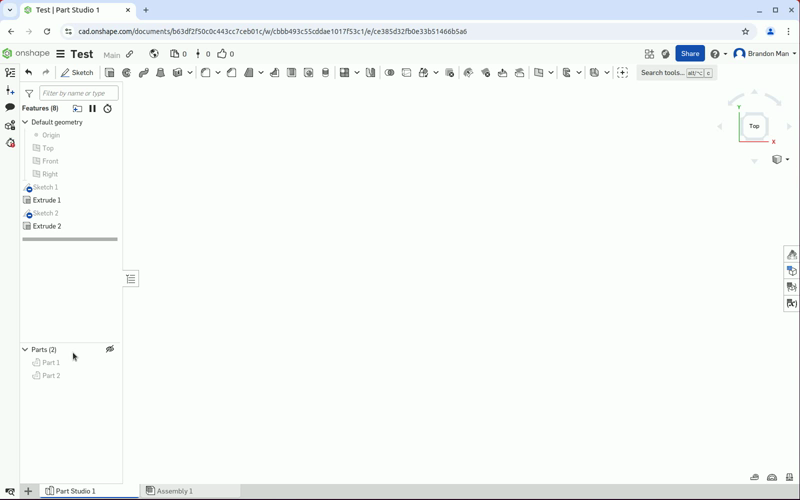
key_up(shift)
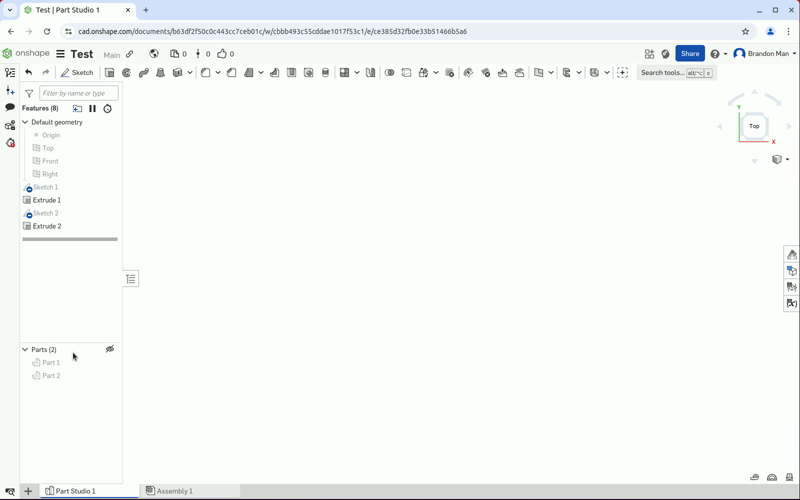
mouse_move(73, 352)
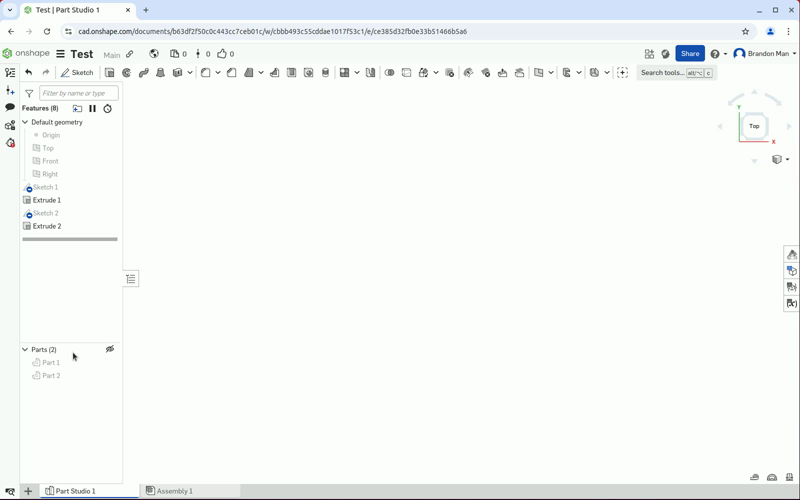
key(shift+y)
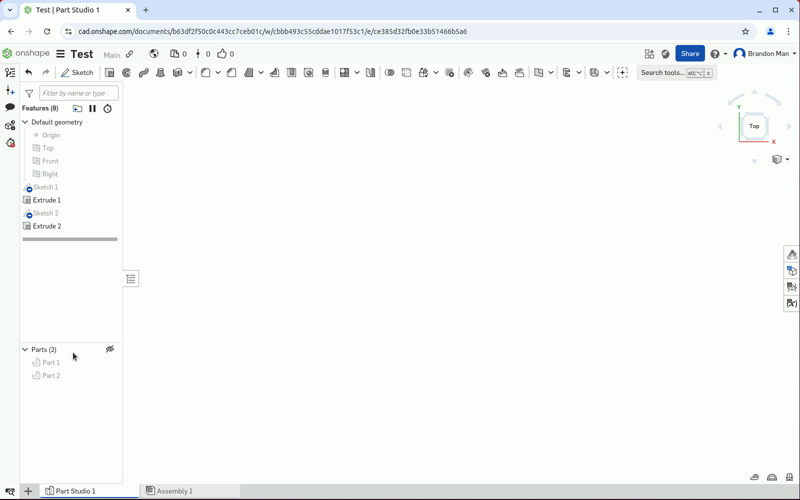
key(shift+s)
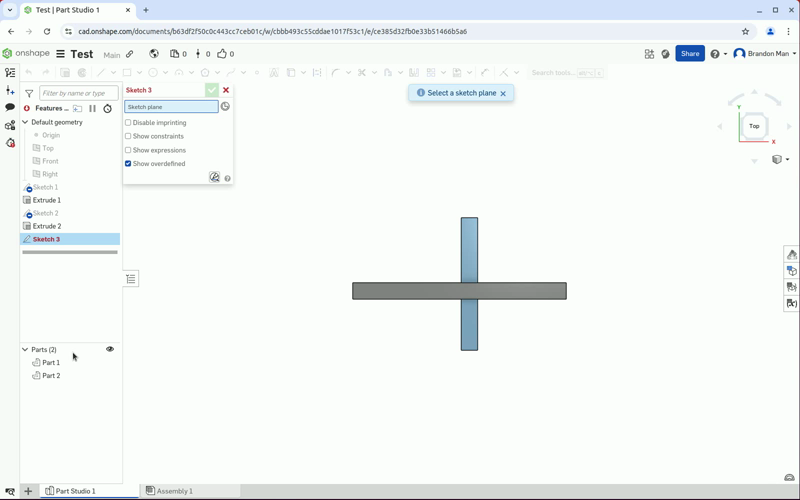
mouse_move(73, 150)
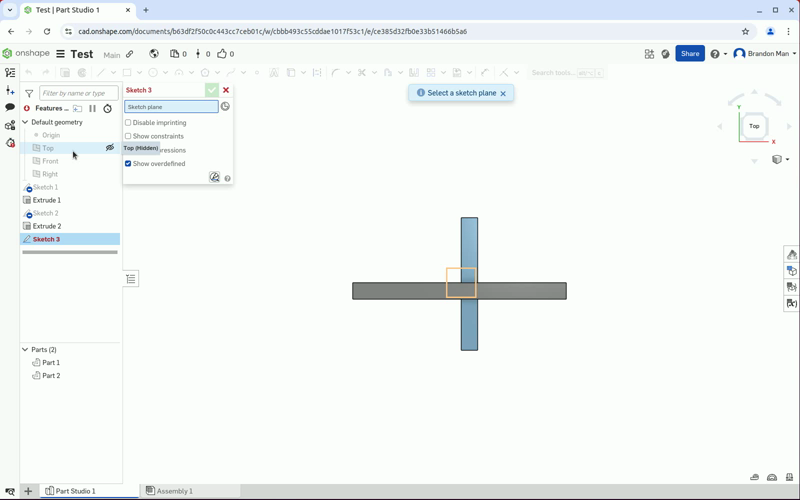
click(73, 150)
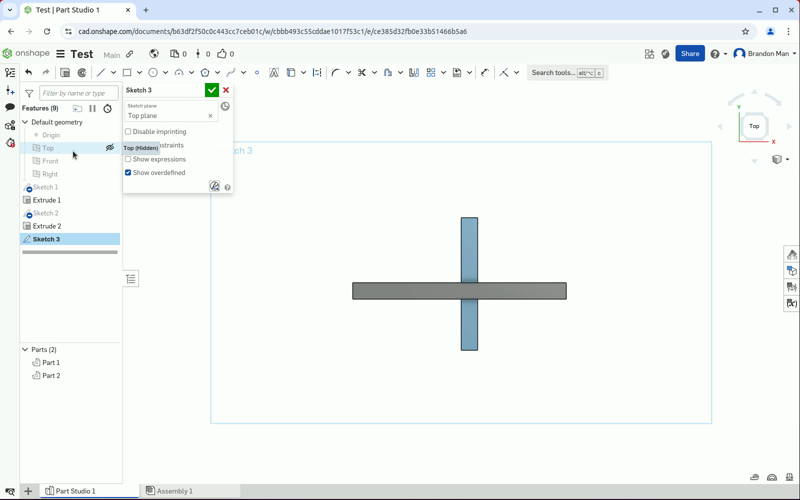
mouse_move(73, 352)
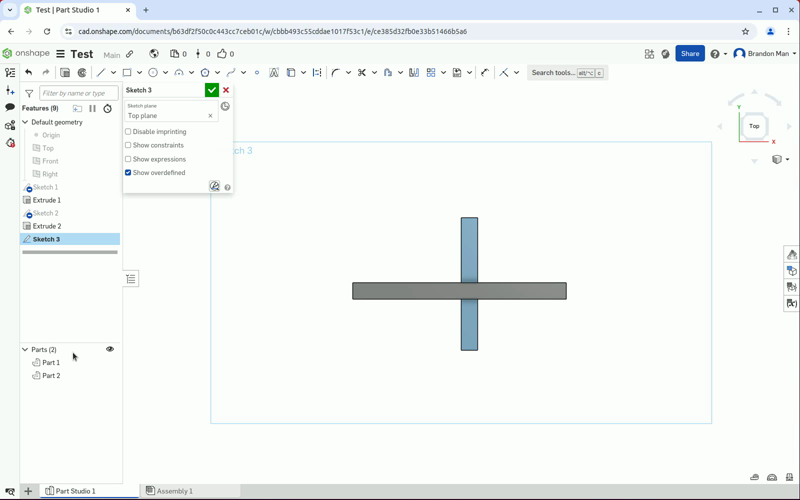
key(y)
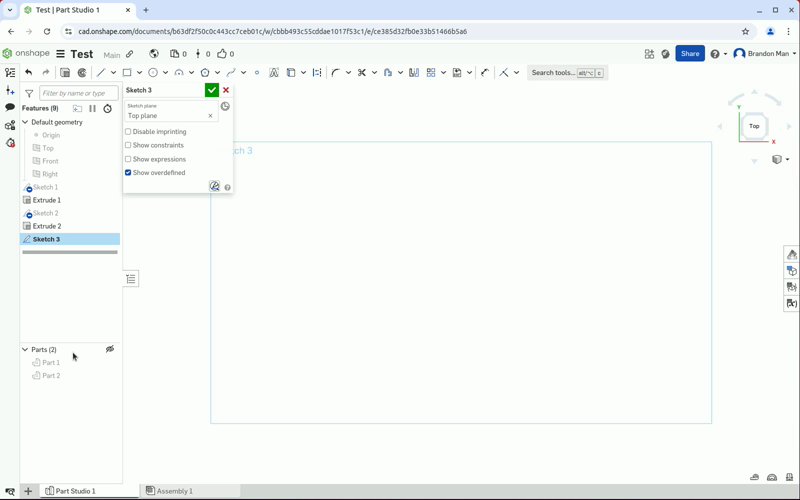
key(l)
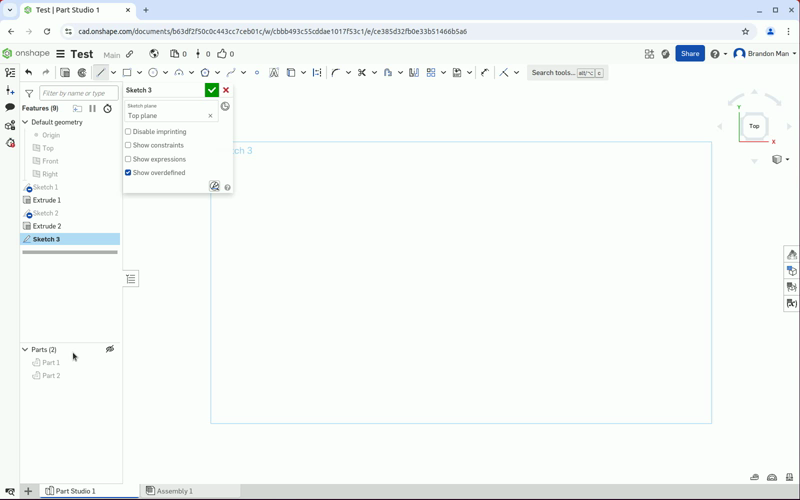
key_down(shift)
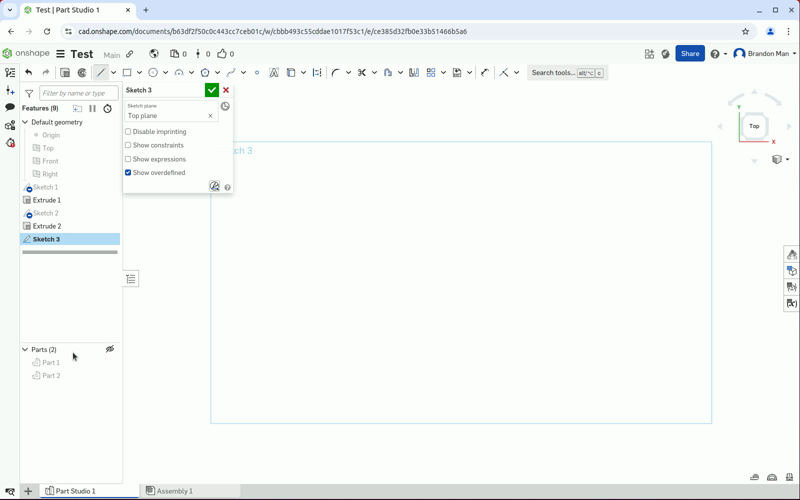
mouse_move(446, 395)
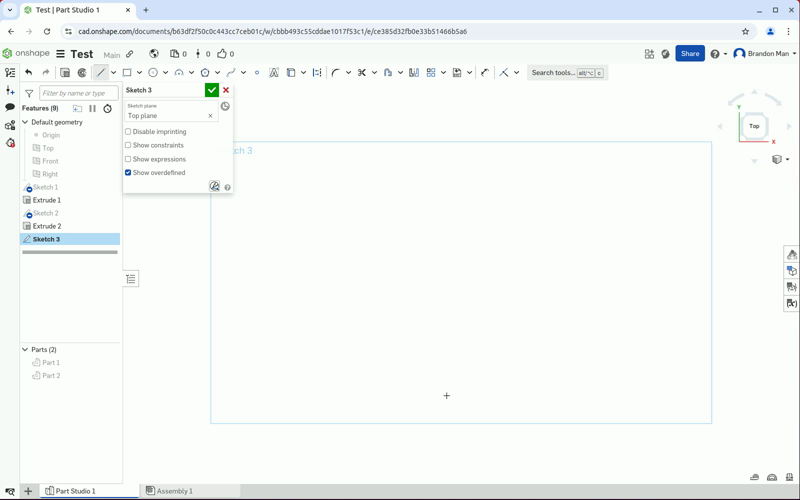
click(446, 395)
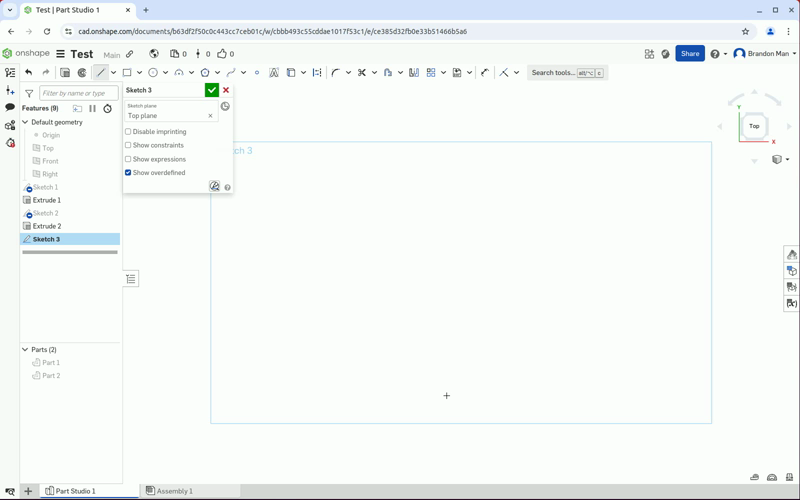
key_up(shift)
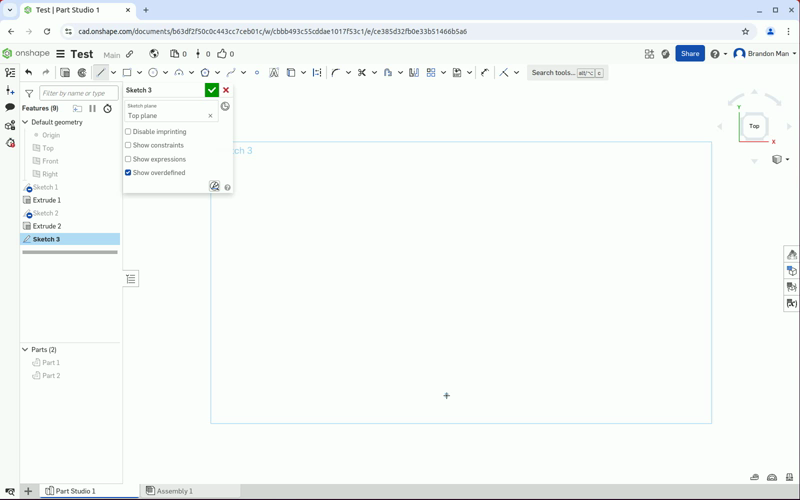
key_down(shift)
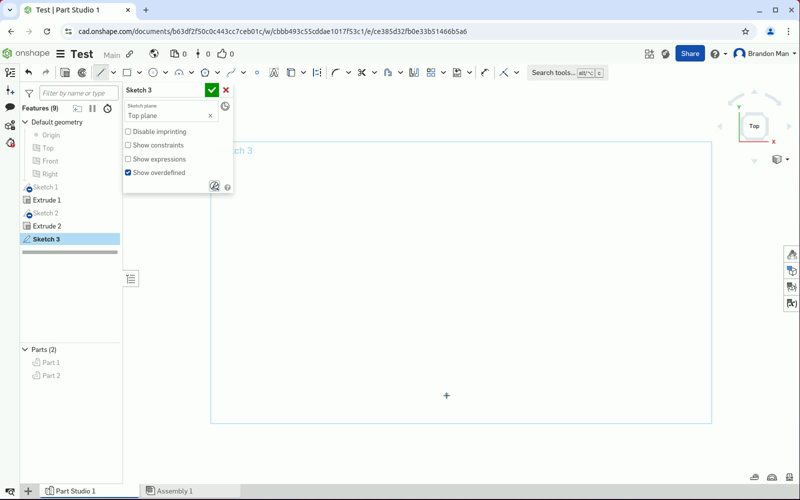
mouse_move(476, 395)
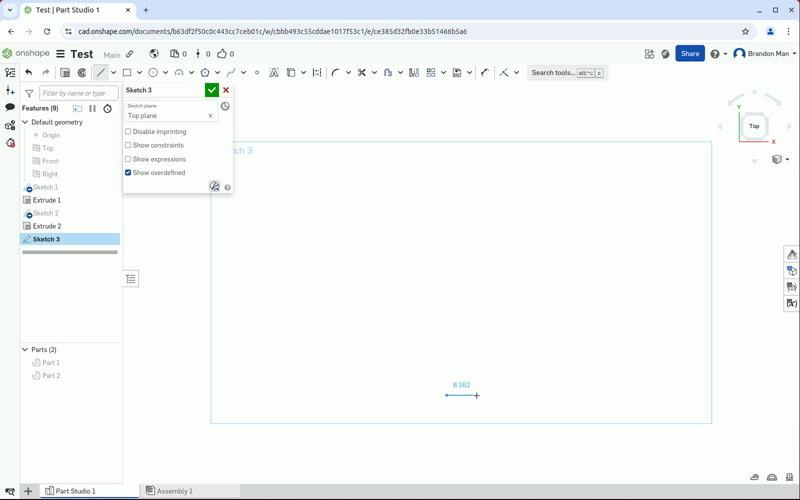
mouse_move(474, 395)
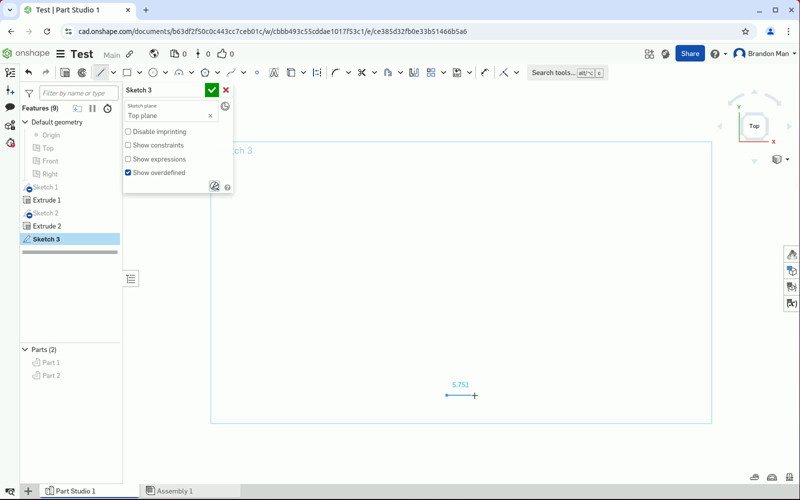
click(474, 395)
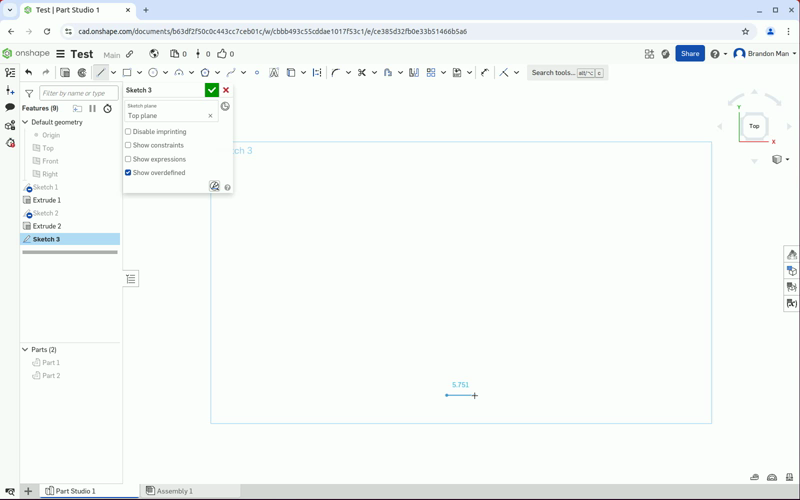
key_up(shift)
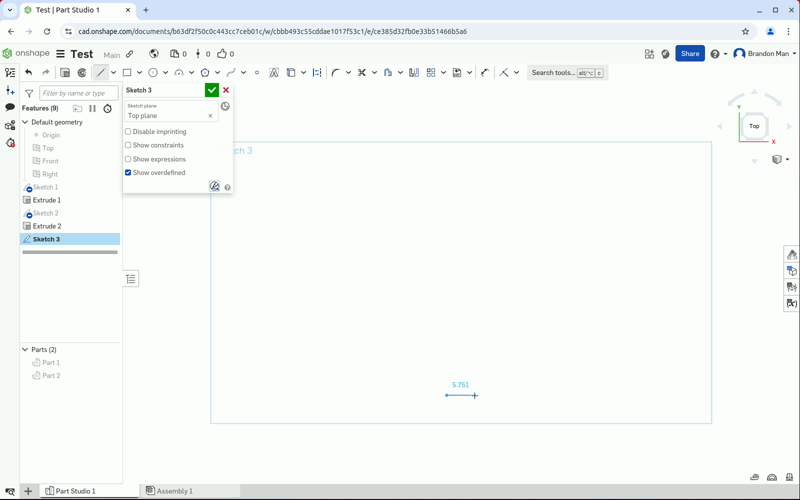
key_down(shift)
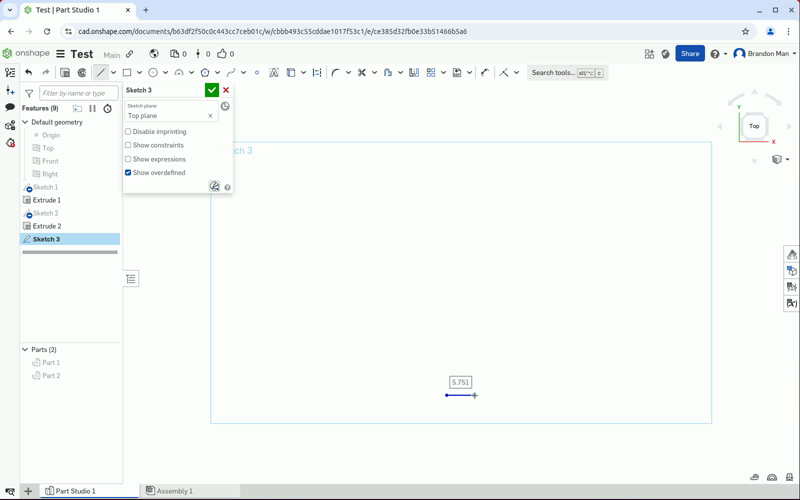
mouse_move(474, 171)
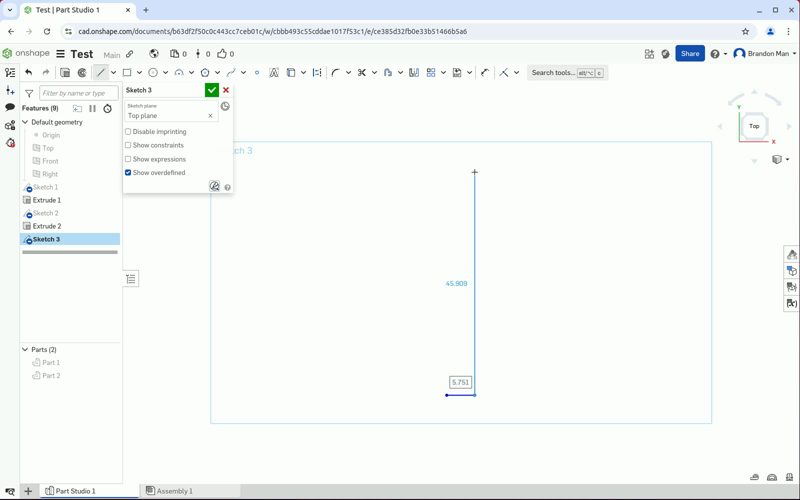
click(474, 171)
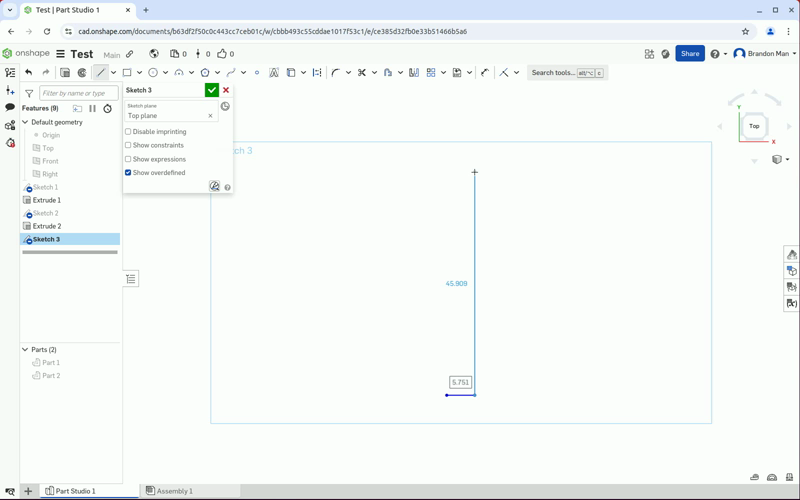
key_up(shift)
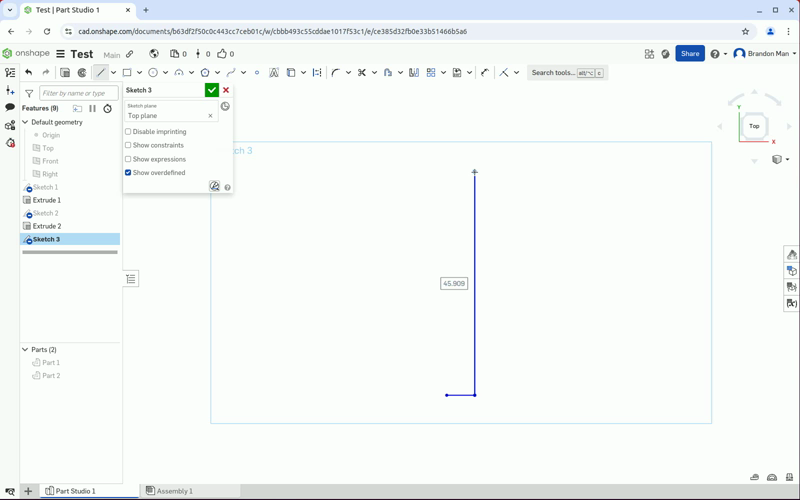
key_down(shift)
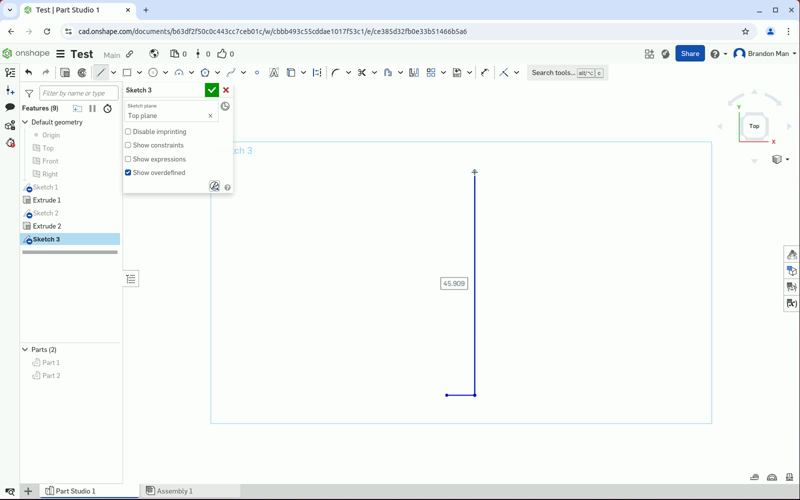
mouse_move(504, 171)
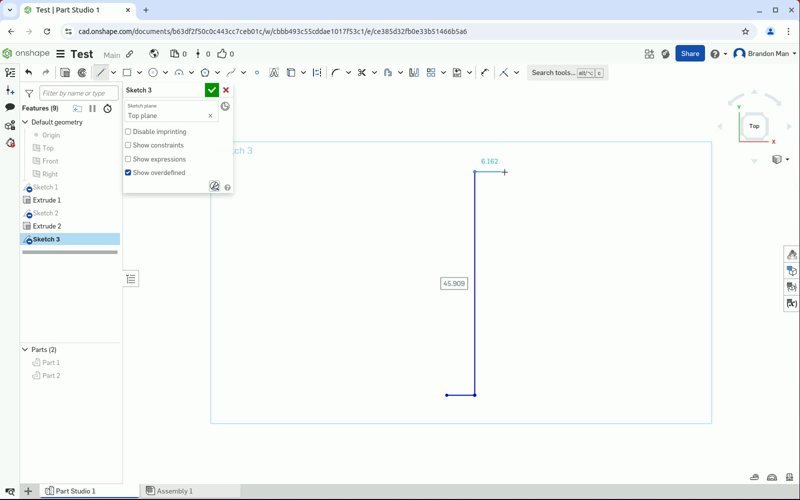
mouse_move(446, 171)
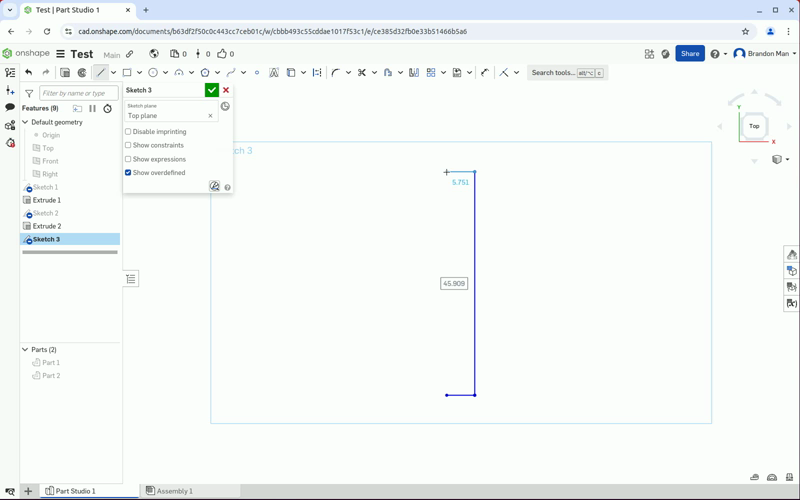
click(446, 171)
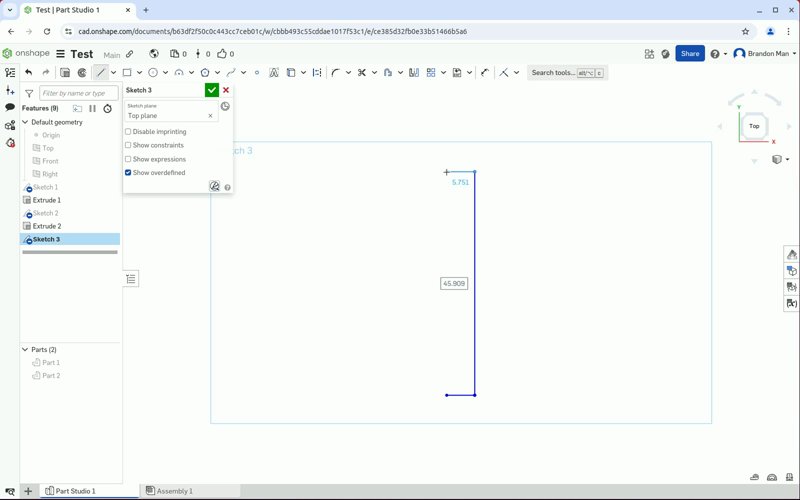
key_up(shift)
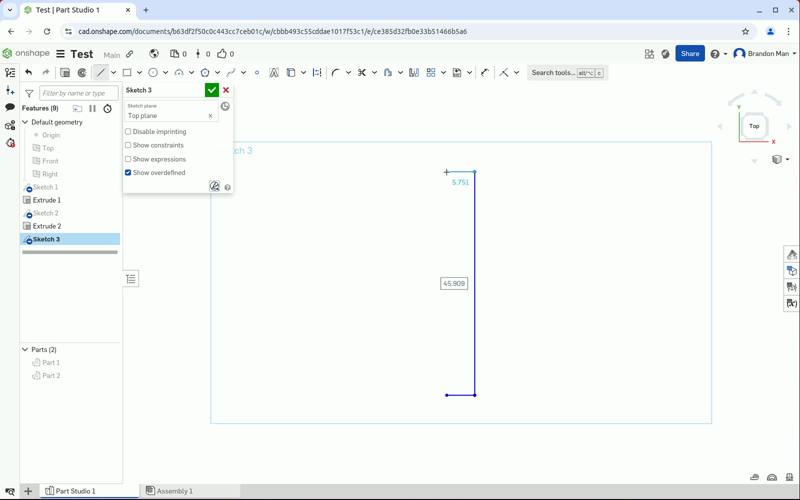
key_down(shift)
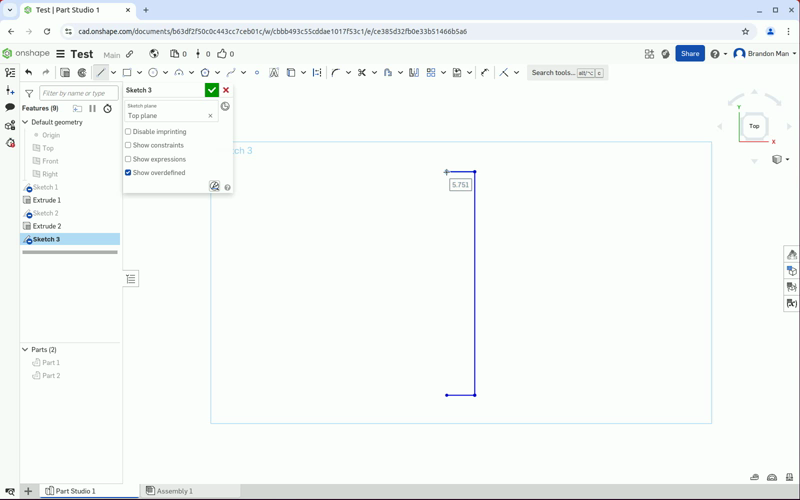
mouse_move(446, 395)
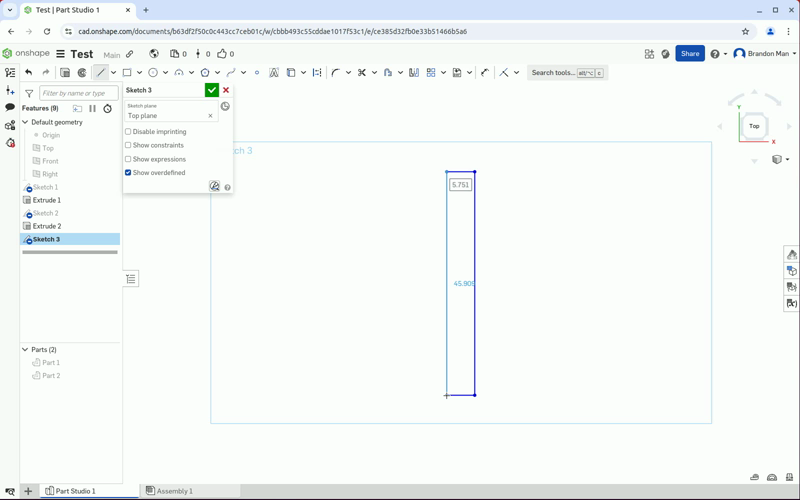
key_up(shift)
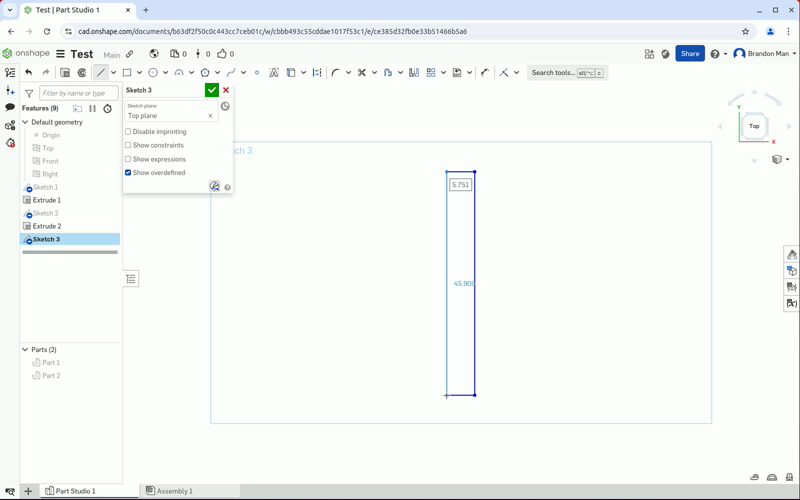
click(446, 395)
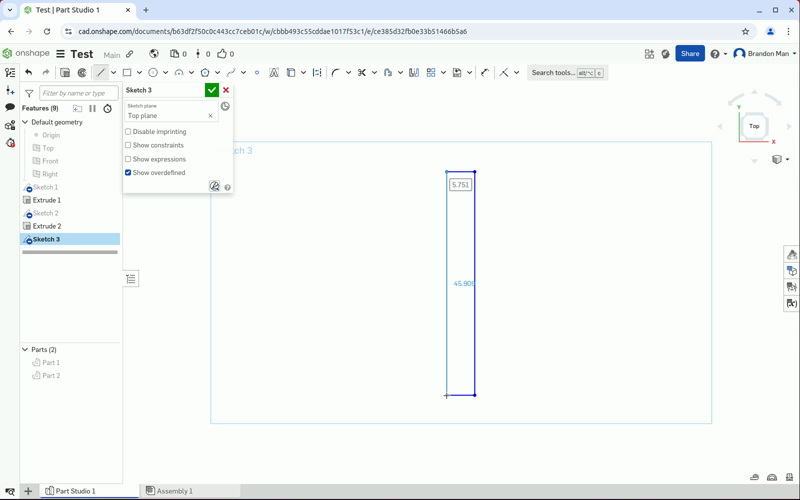
key(esc)
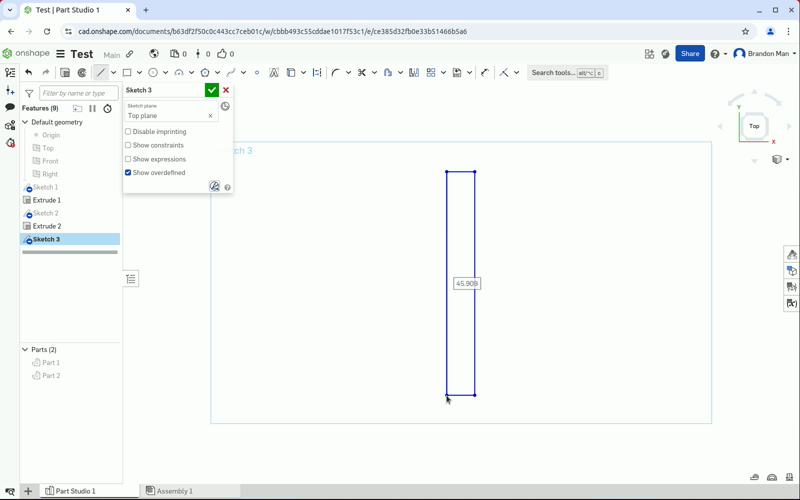
mouse_move(452, 326)
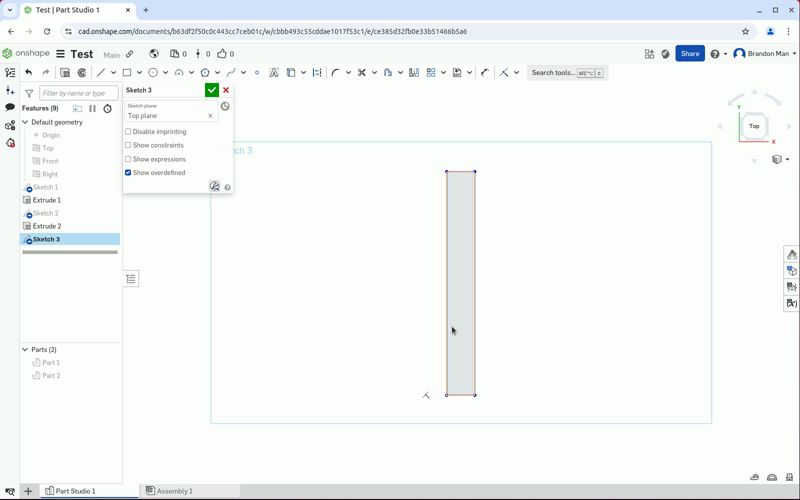
click(452, 326)
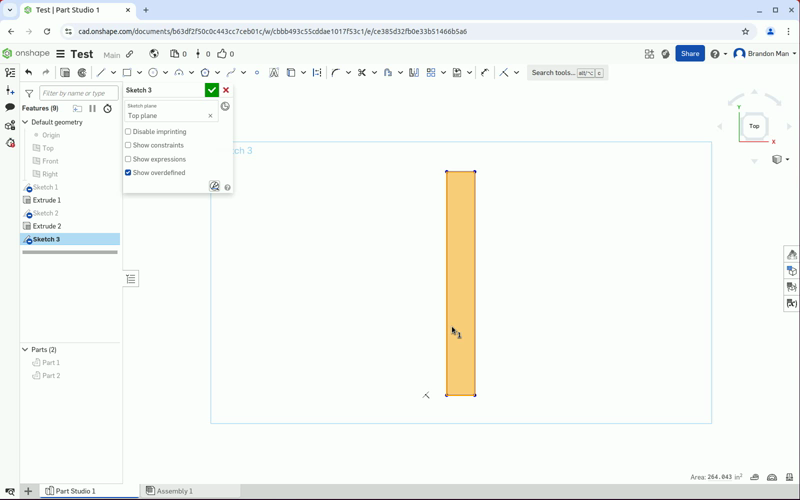
mouse_move(73, 352)
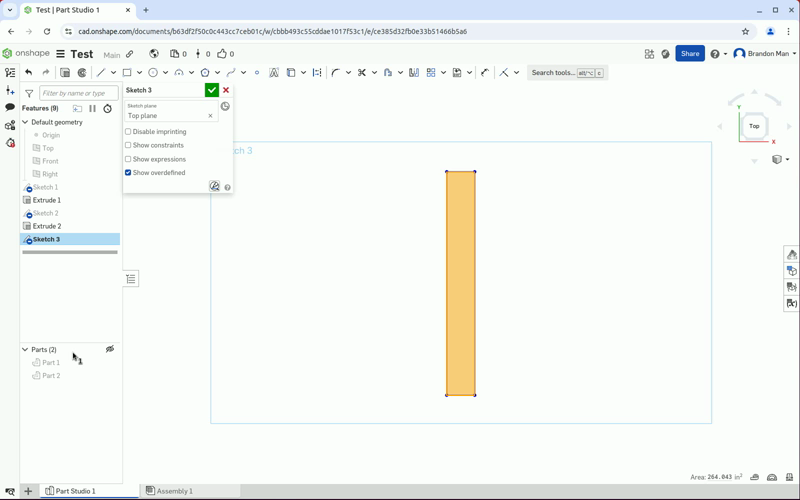
key(shift+y)
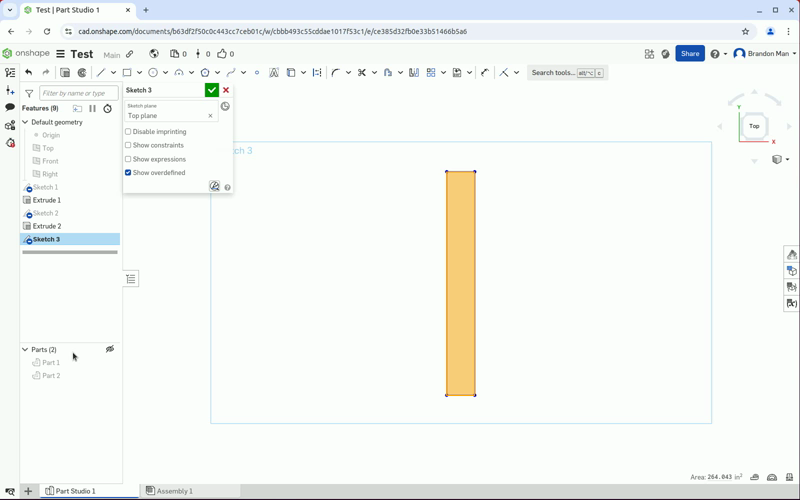
key(shift+e)
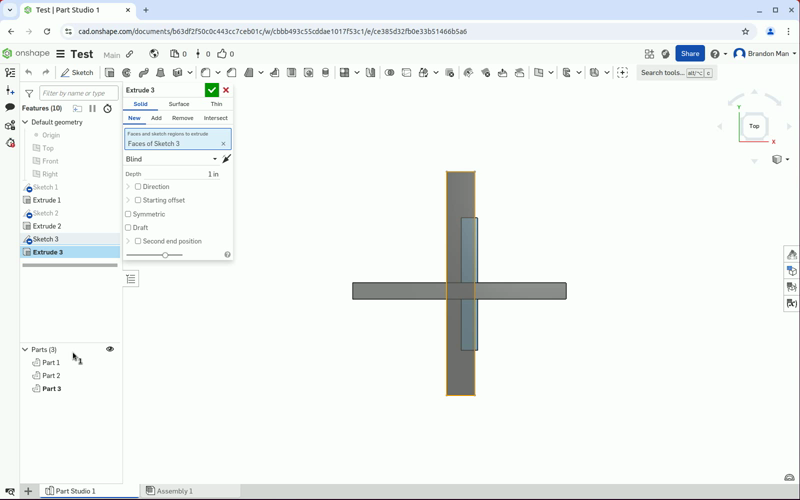
mouse_move(143, 106)
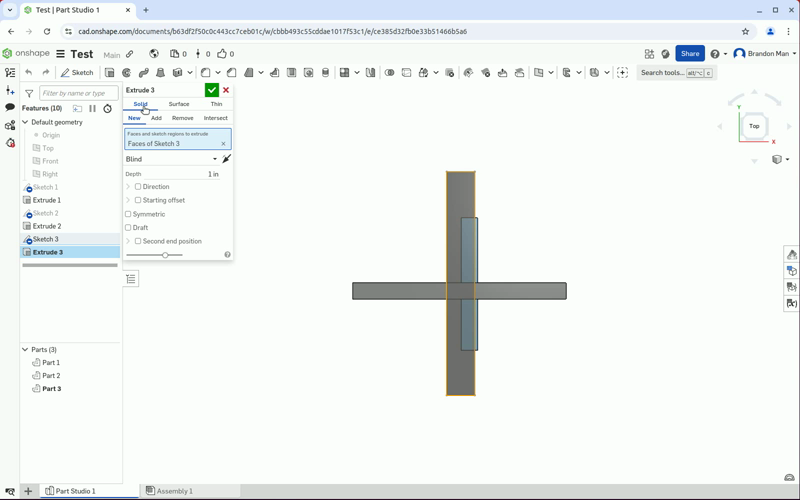
click(143, 106)
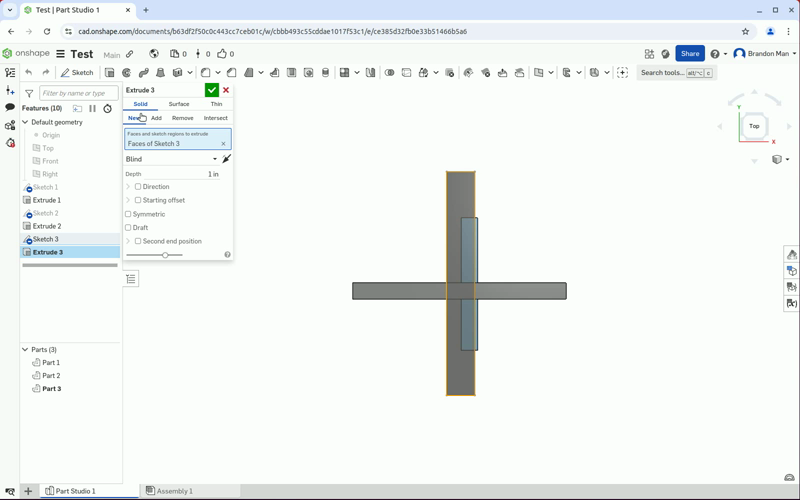
mouse_move(137, 120)
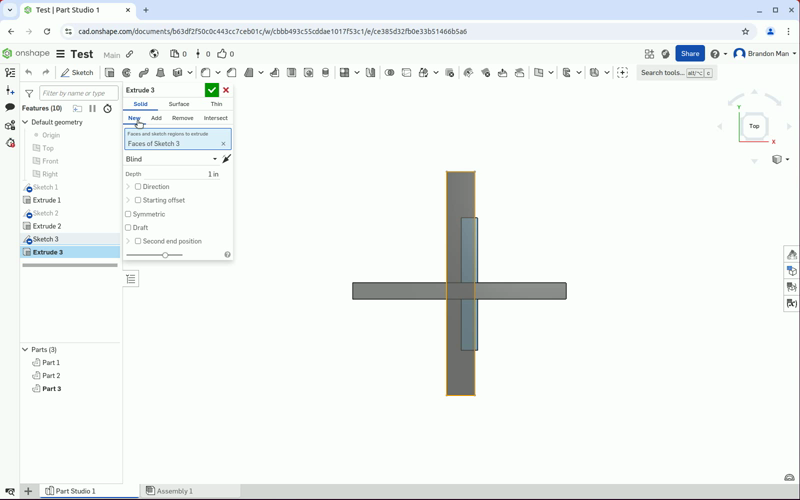
click(137, 120)
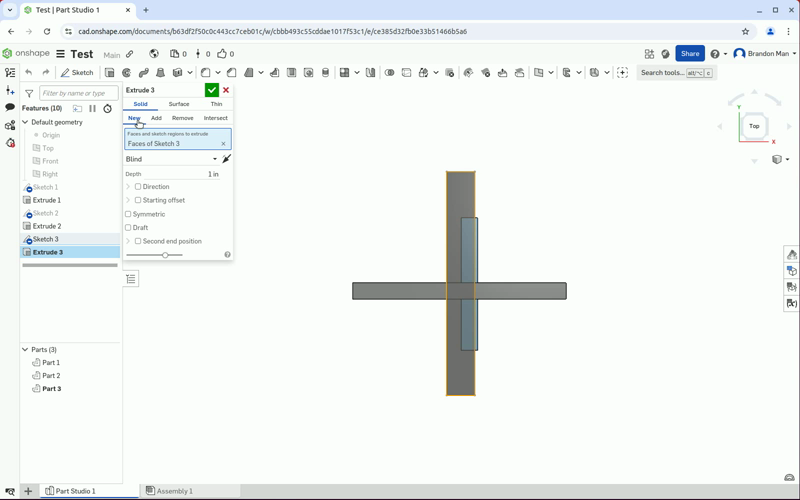
key(tab, 4)
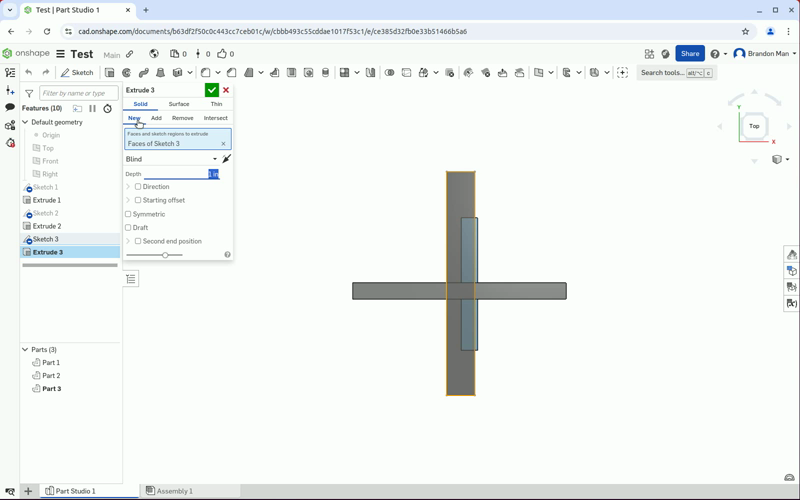
text(3.37)
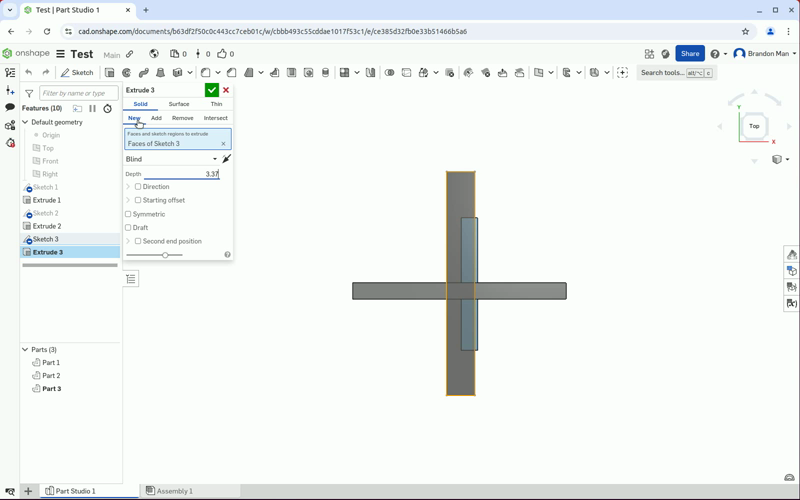
key(enter)
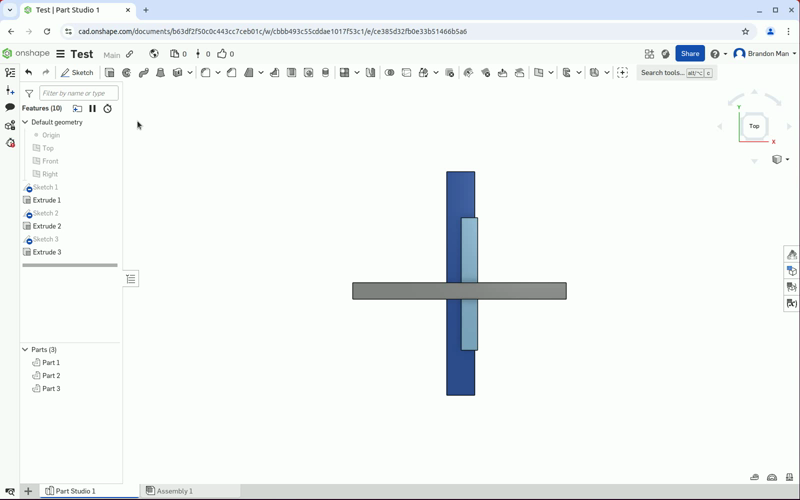
key(shift+h)
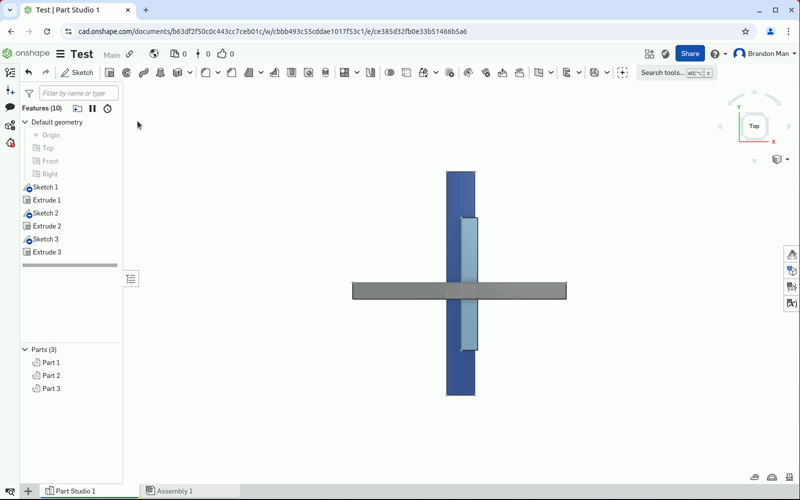
key(shift+h)
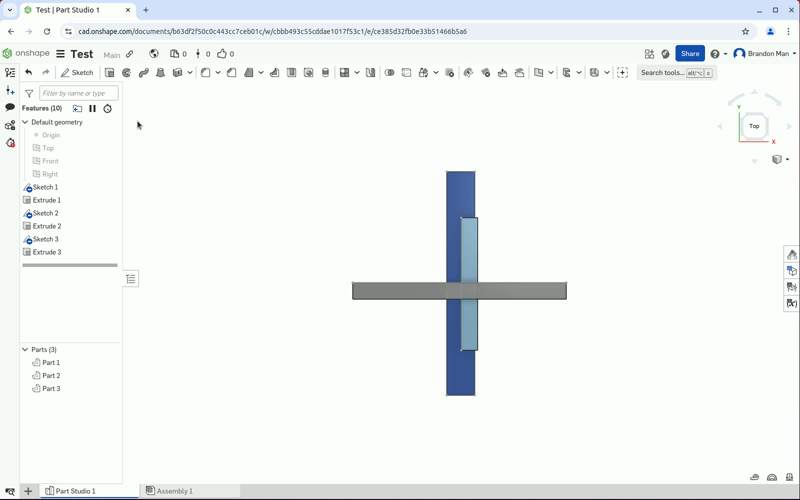
key(shift+7)
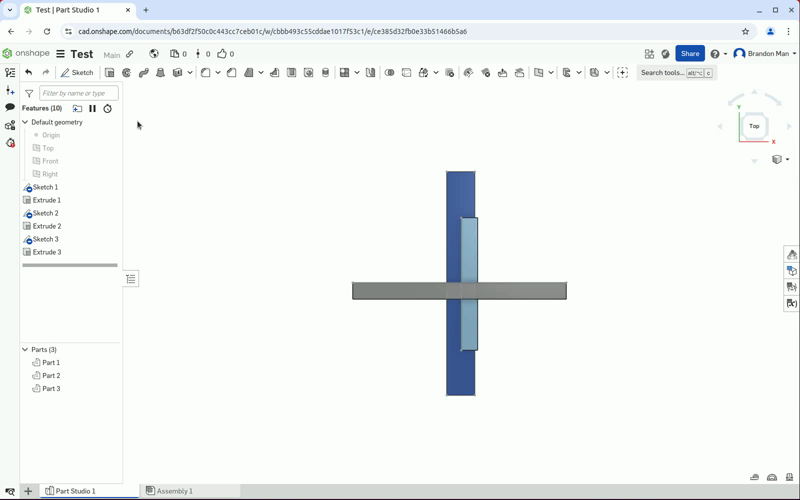
key(up, 3)
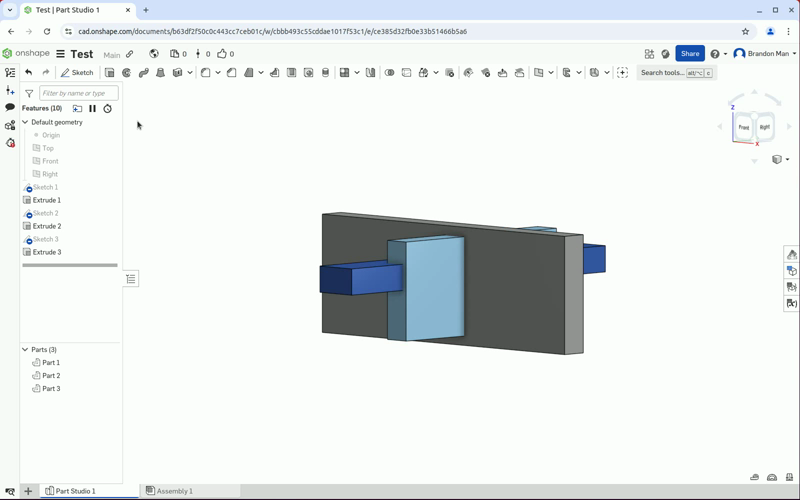
key(left, 3)
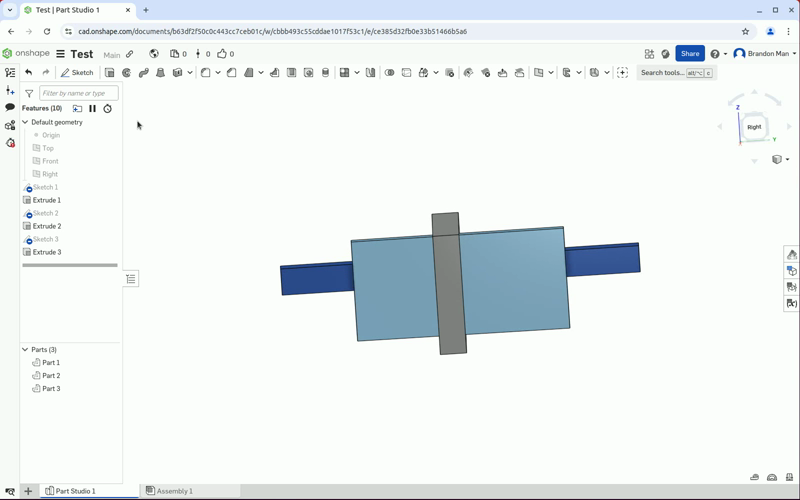
key(right, 3)
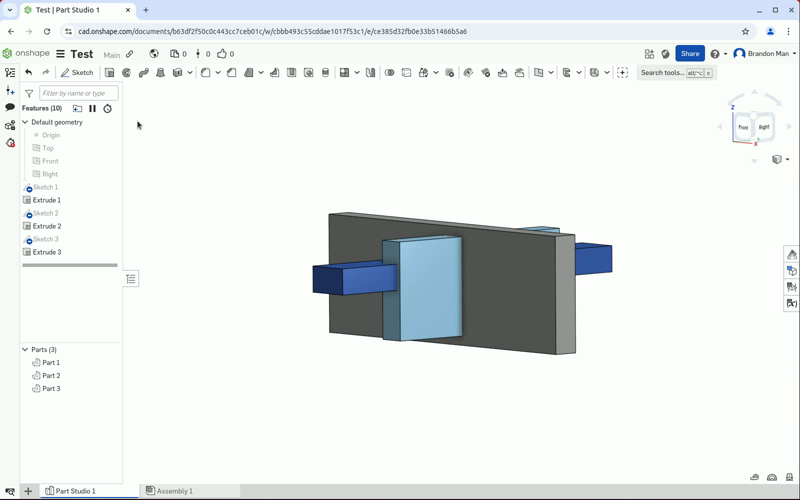
key(down, 3)
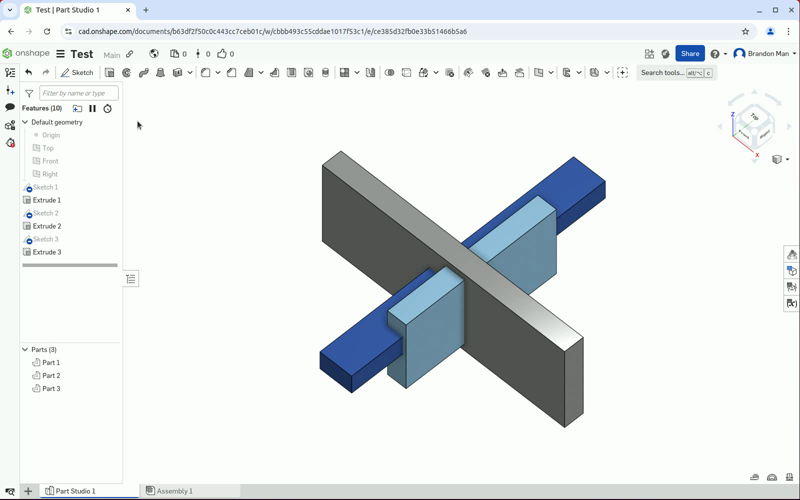
mouse_move(73, 189)
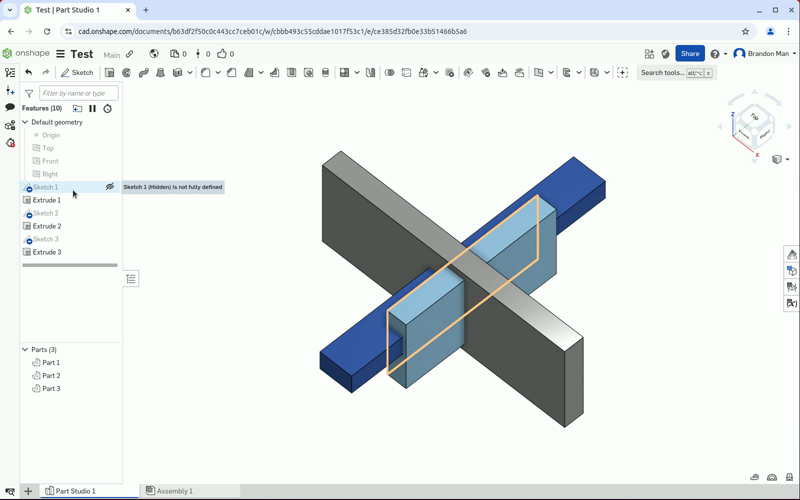
click(73, 189)